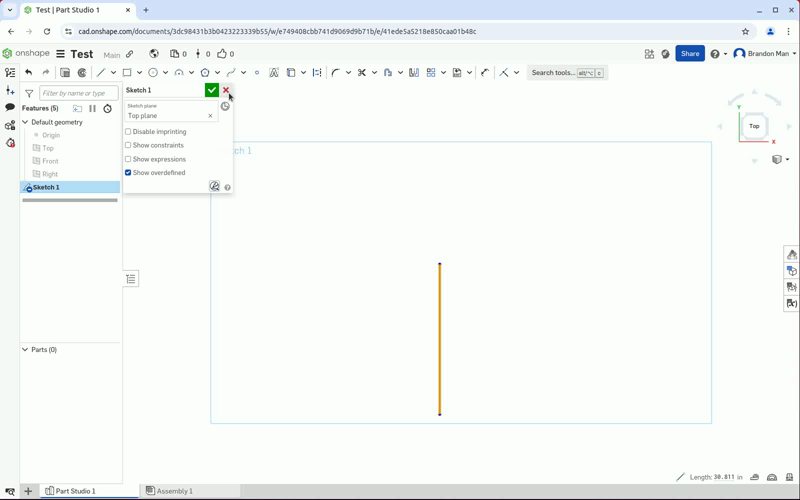
key(shift+h)
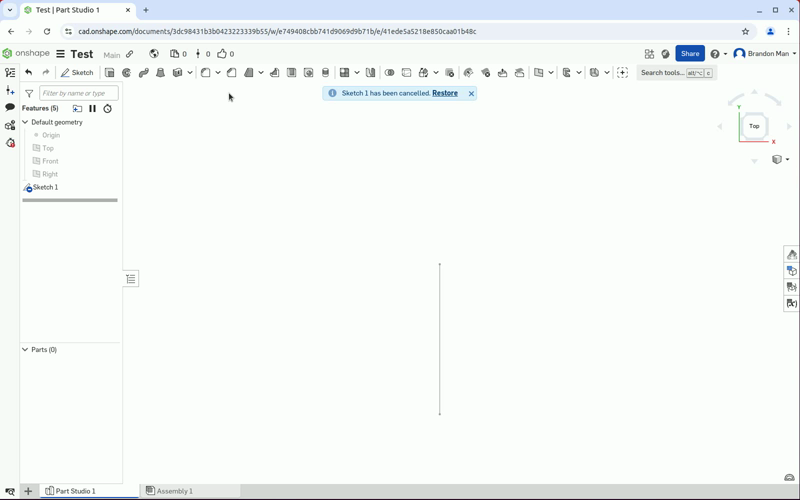
mouse_move(73, 352)
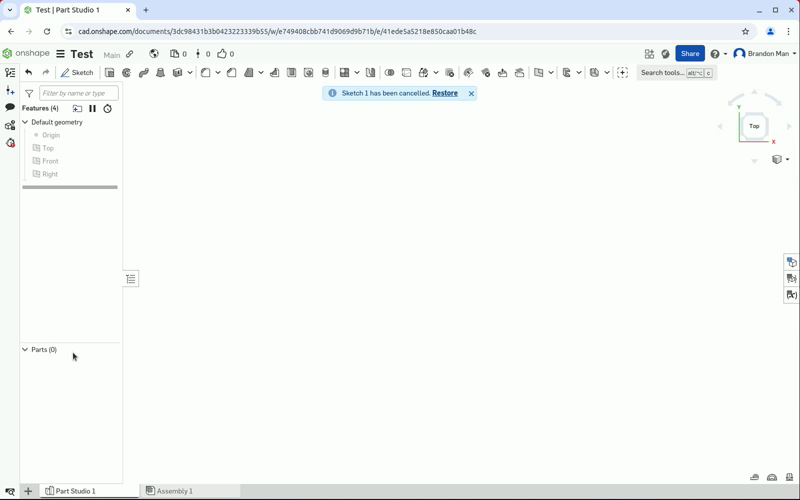
key(y)
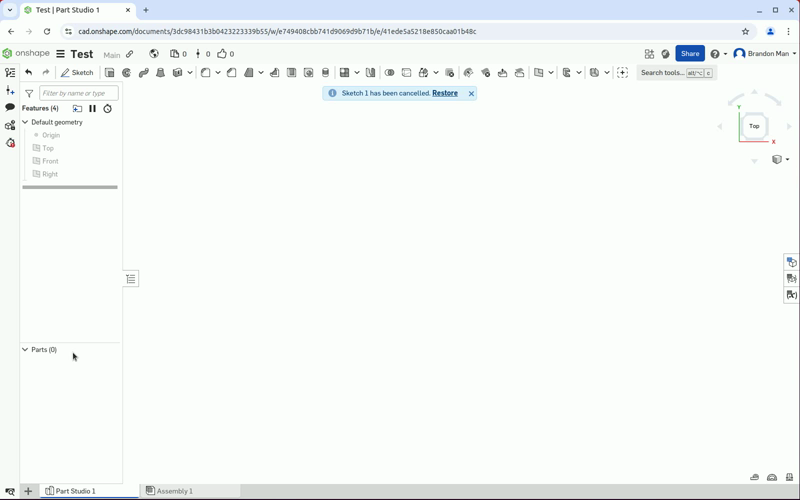
key(shift+p)
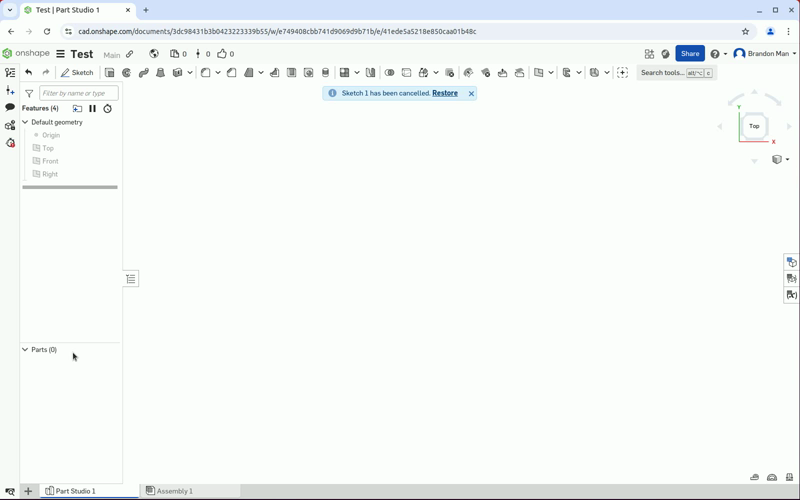
key(space)
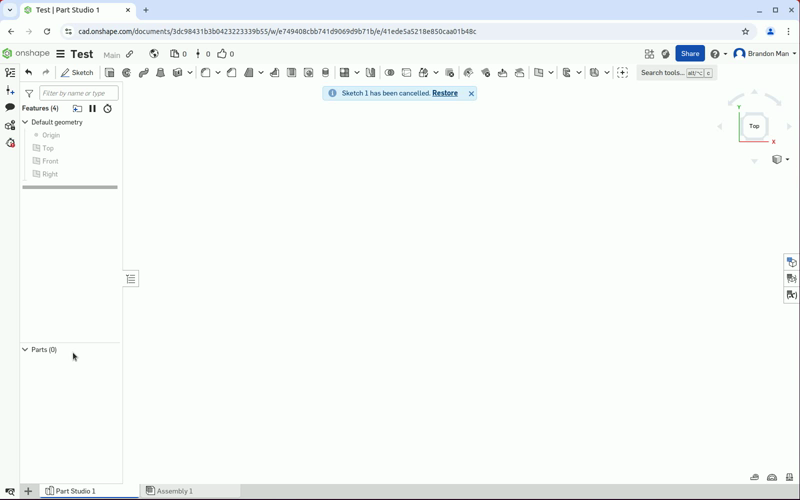
key_down(shift)
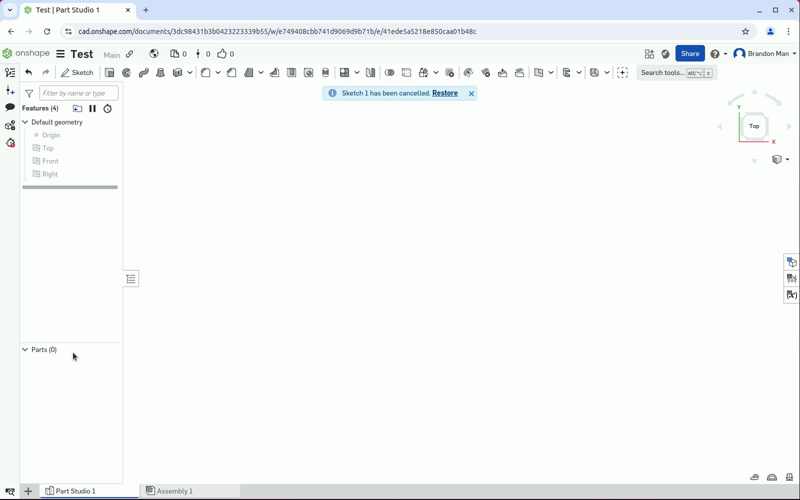
key(up)
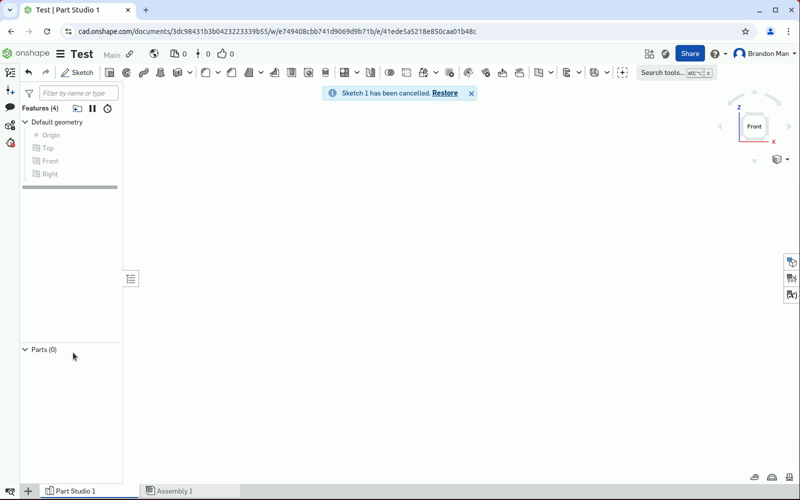
key_up(shift)
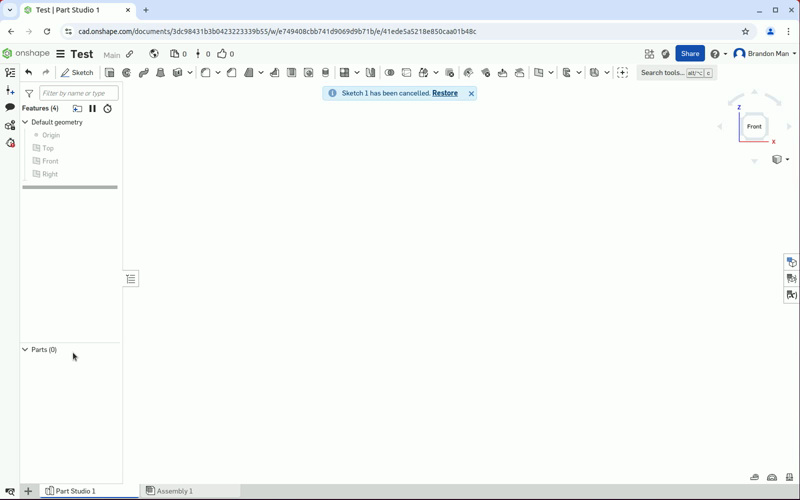
mouse_move(73, 352)
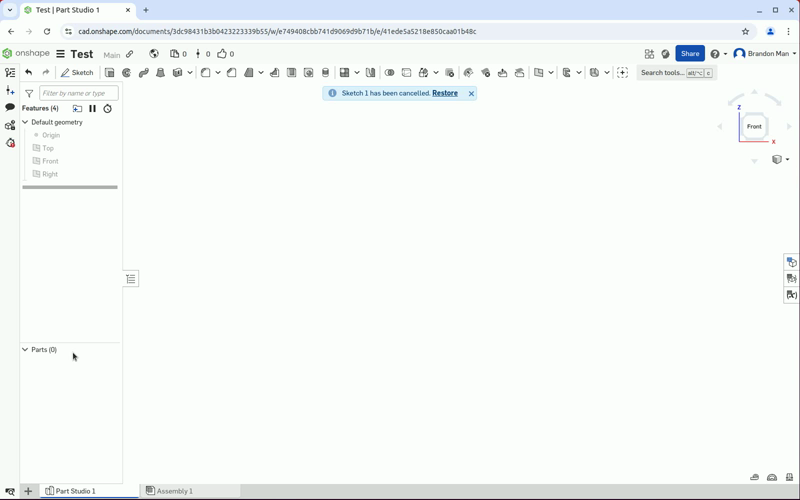
key(shift+y)
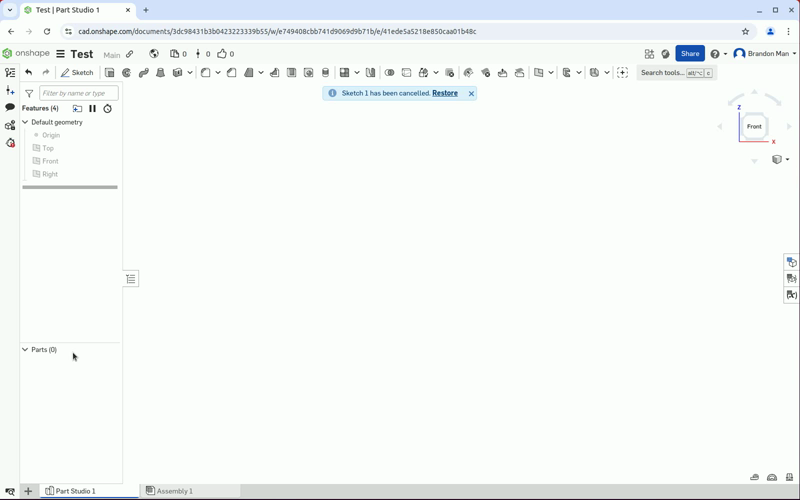
key(shift+s)
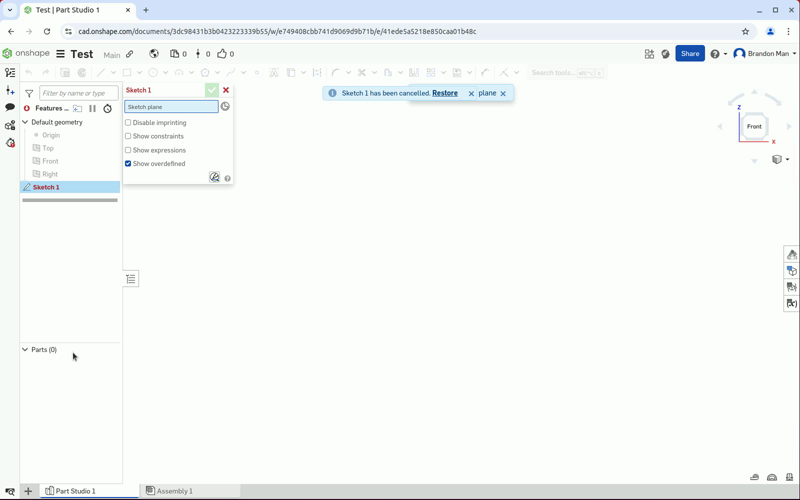
mouse_move(73, 163)
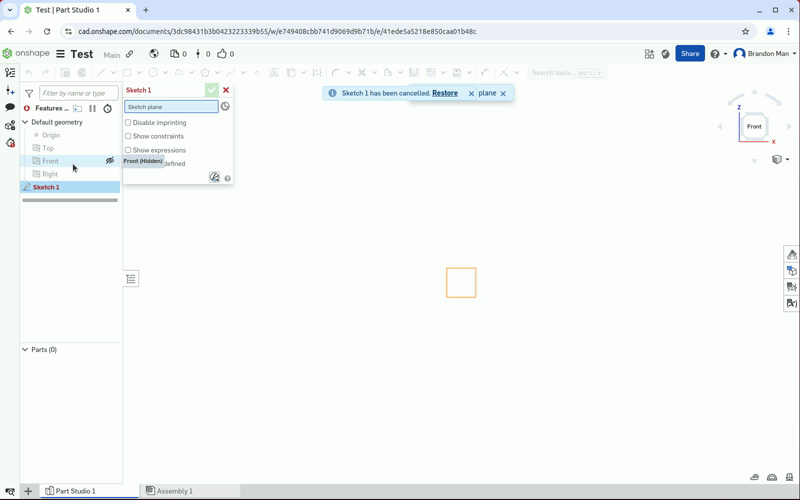
click(73, 163)
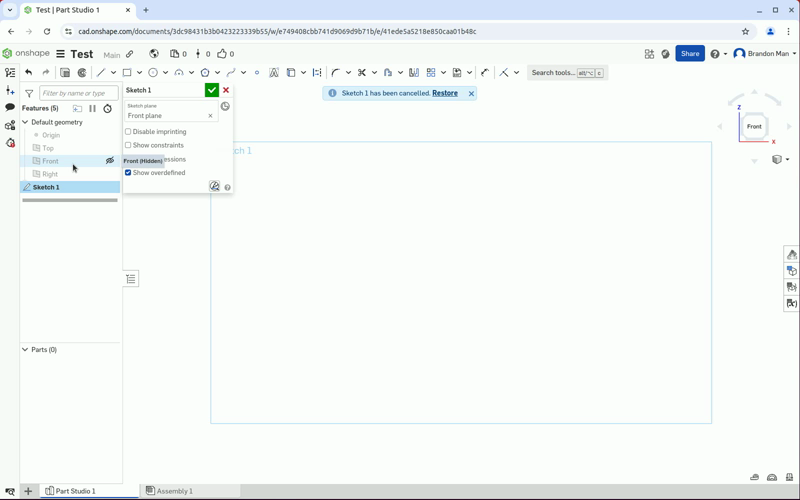
mouse_move(73, 352)
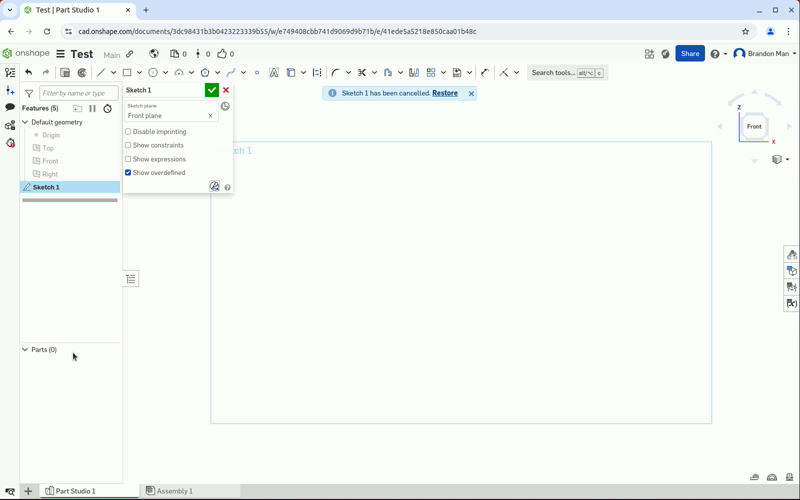
key(y)
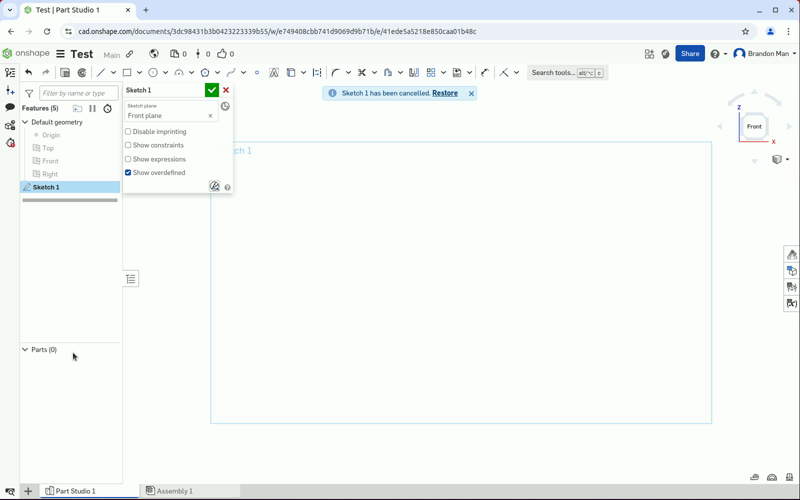
key(l)
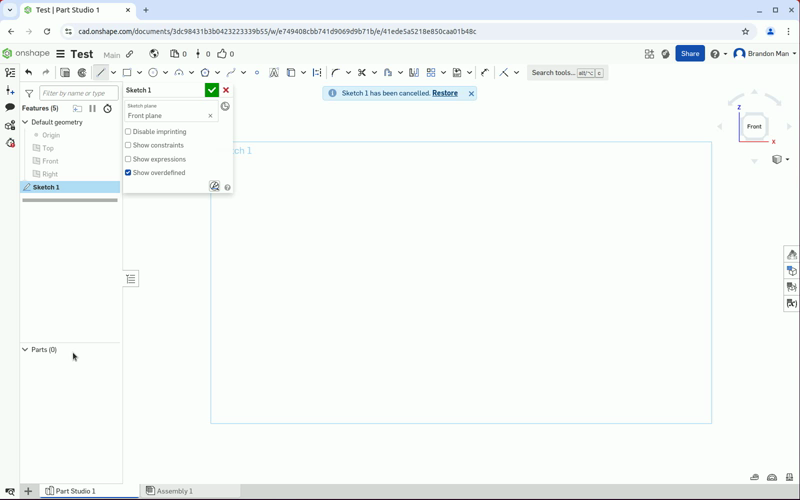
key_down(shift)
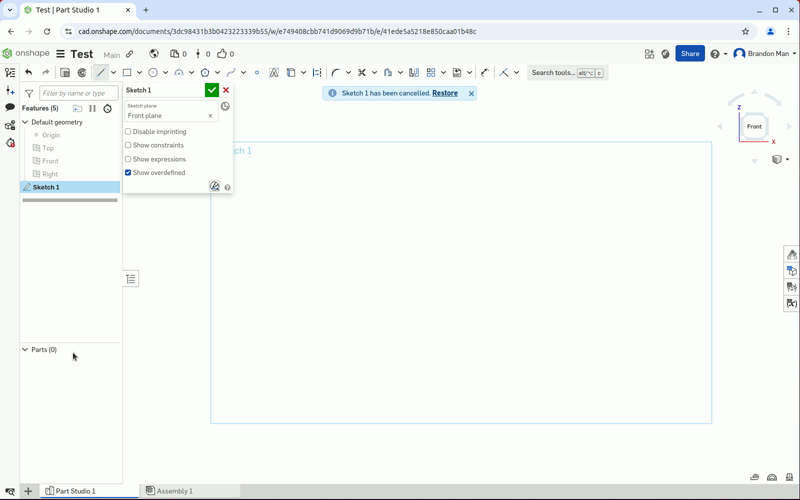
mouse_move(383, 282)
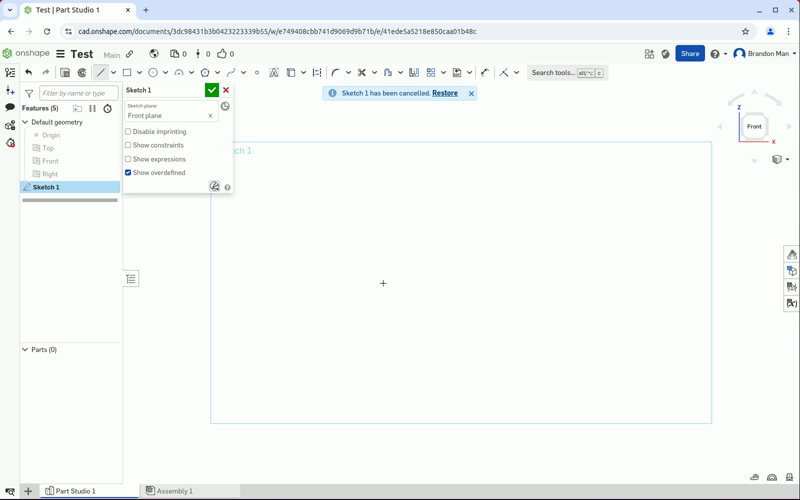
click(383, 282)
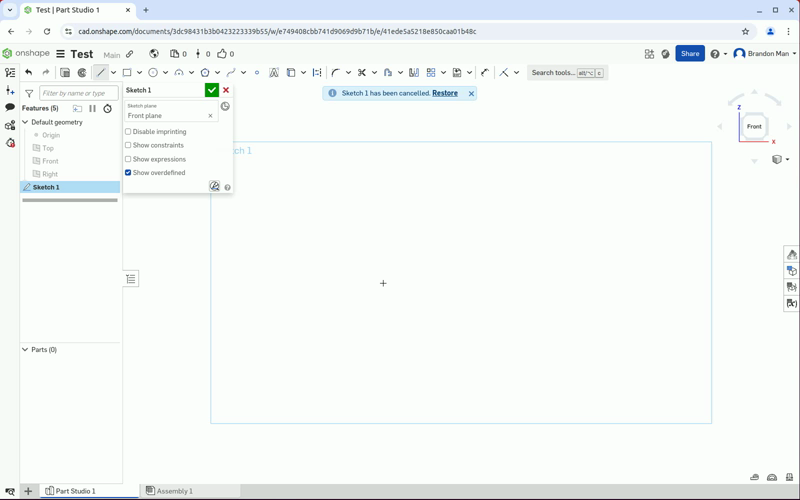
key_up(shift)
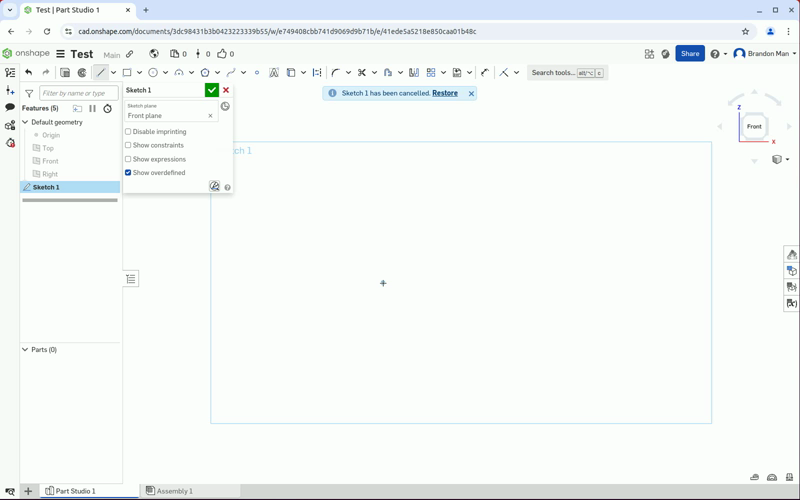
key_down(shift)
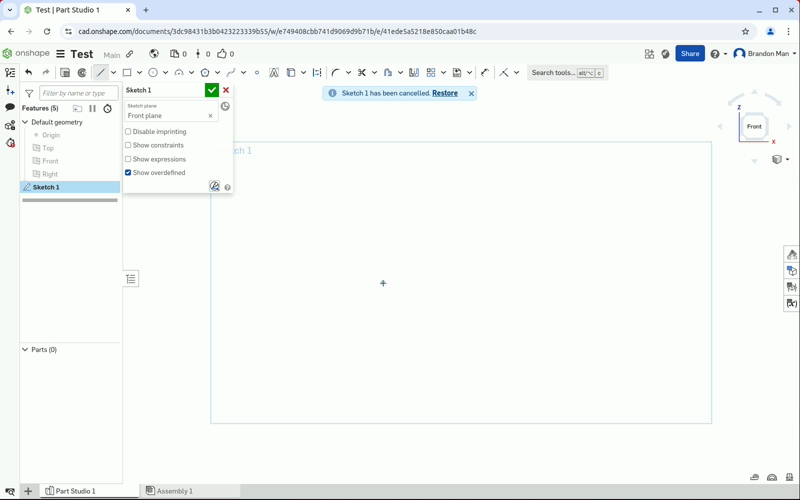
mouse_move(509, 282)
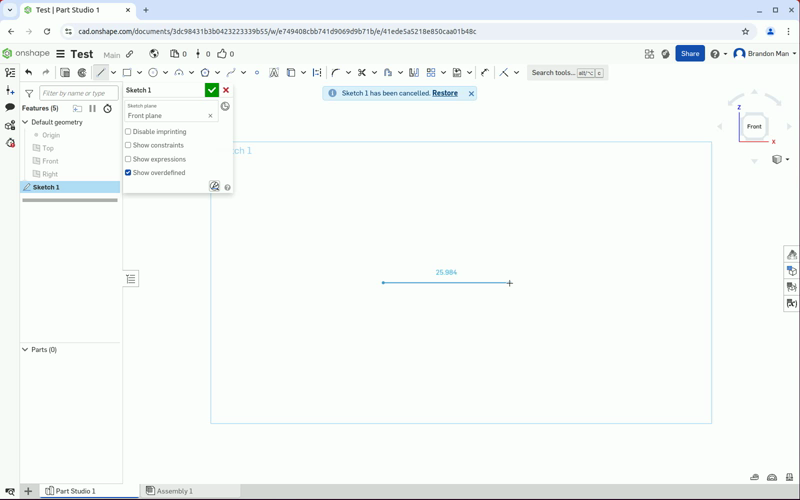
click(509, 282)
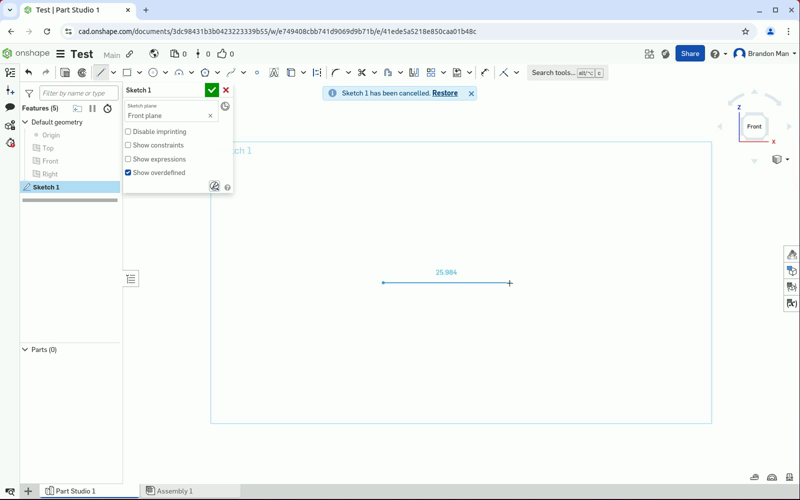
key_up(shift)
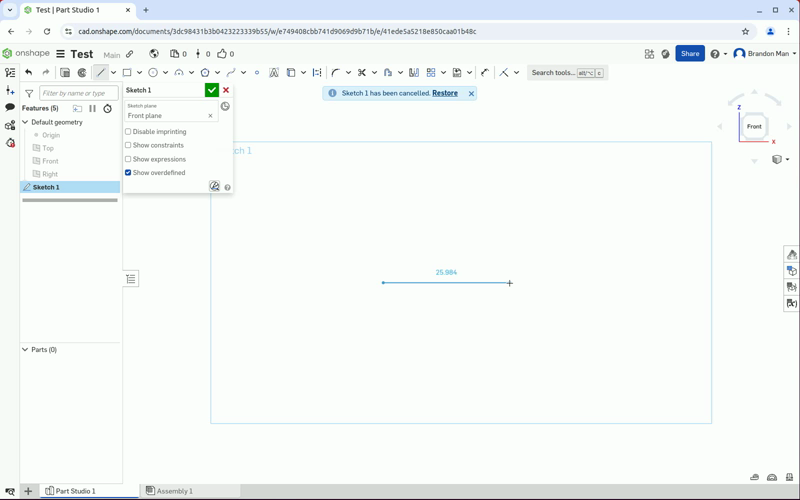
key_down(shift)
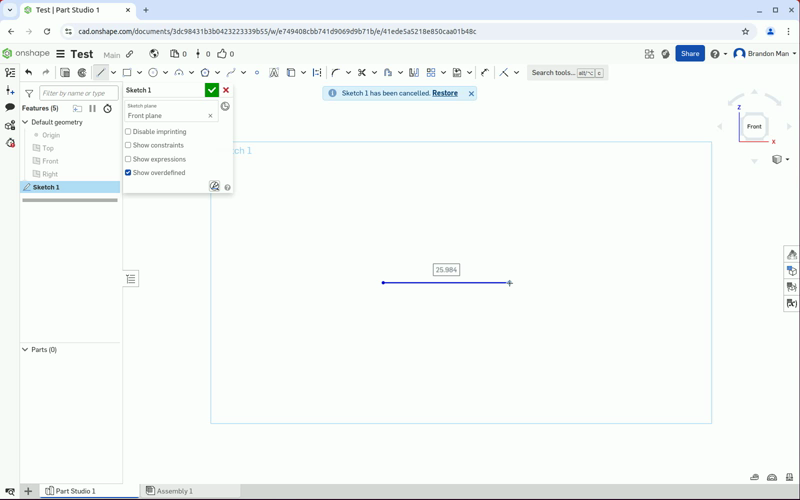
mouse_move(509, 170)
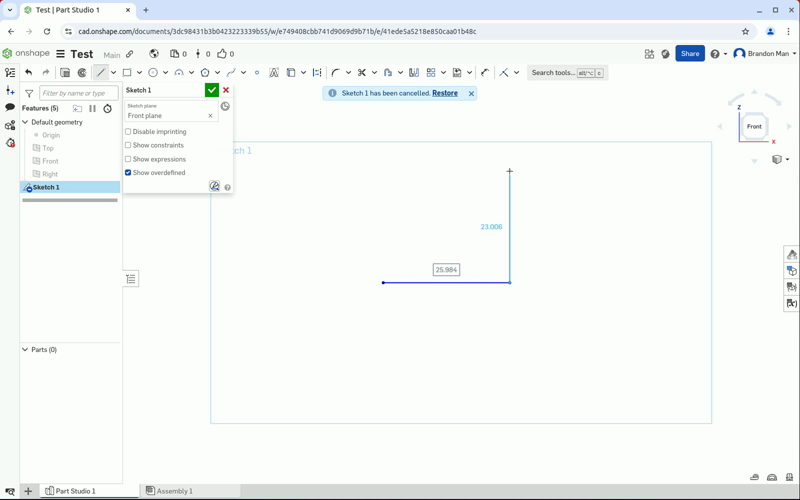
click(509, 170)
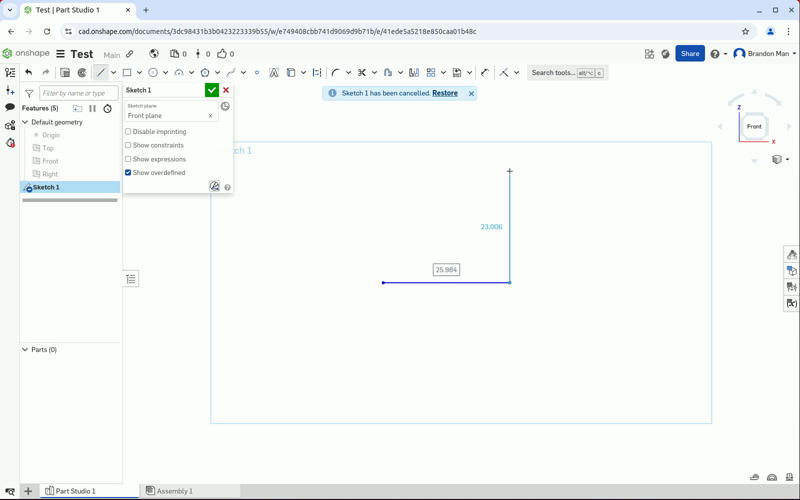
key_up(shift)
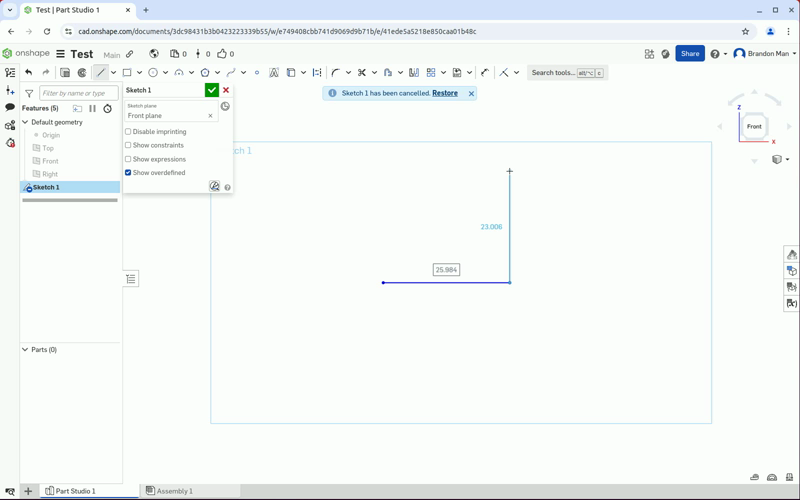
key_down(shift)
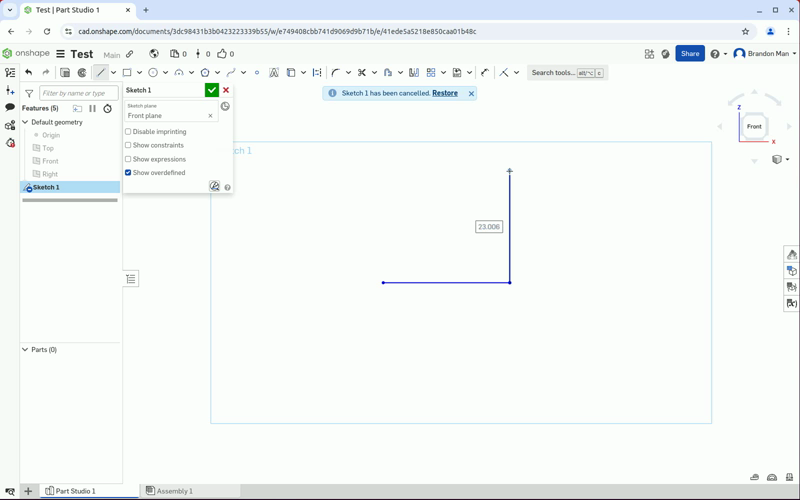
mouse_move(383, 170)
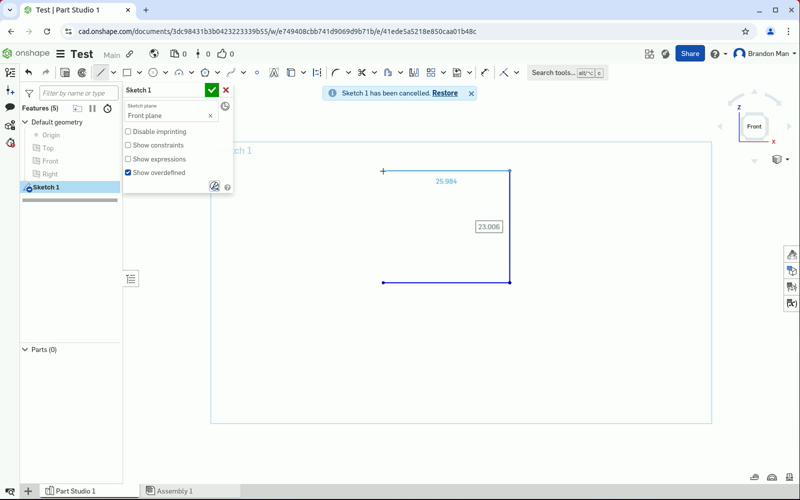
click(383, 170)
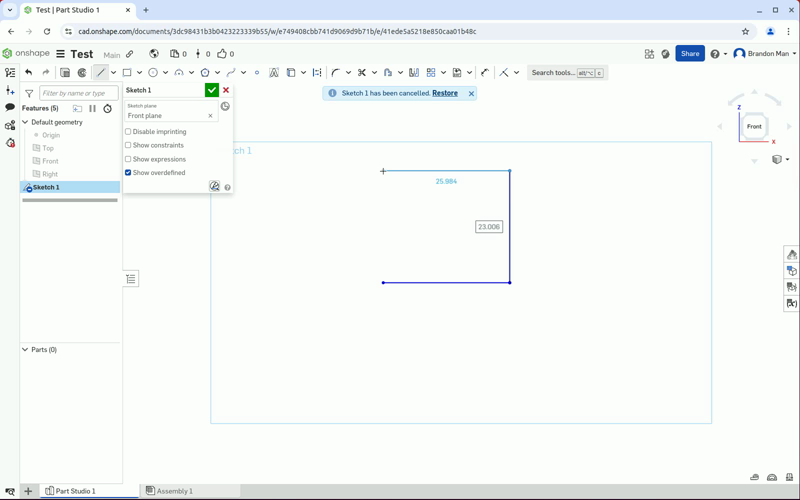
key_up(shift)
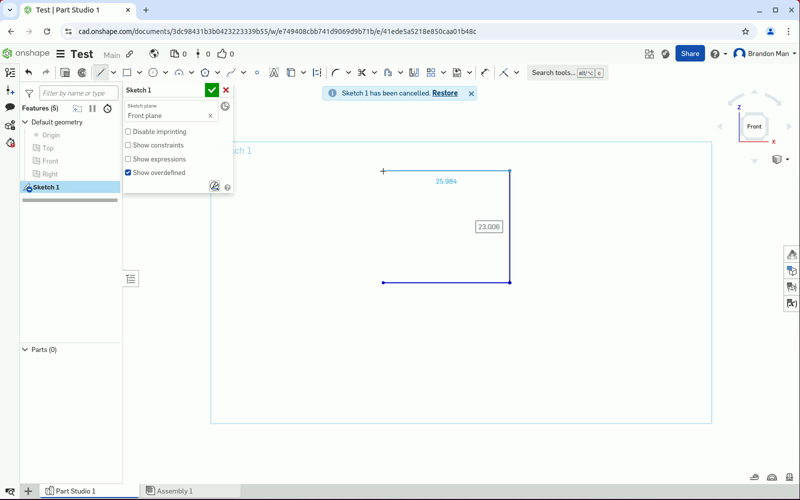
key_down(shift)
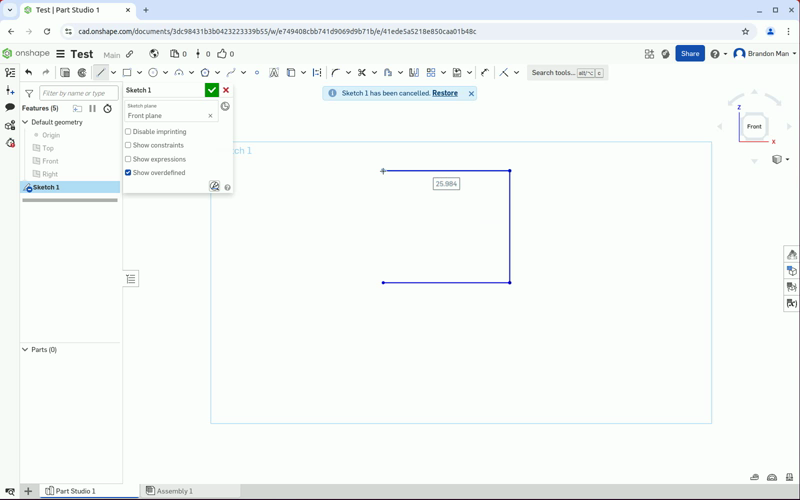
mouse_move(383, 282)
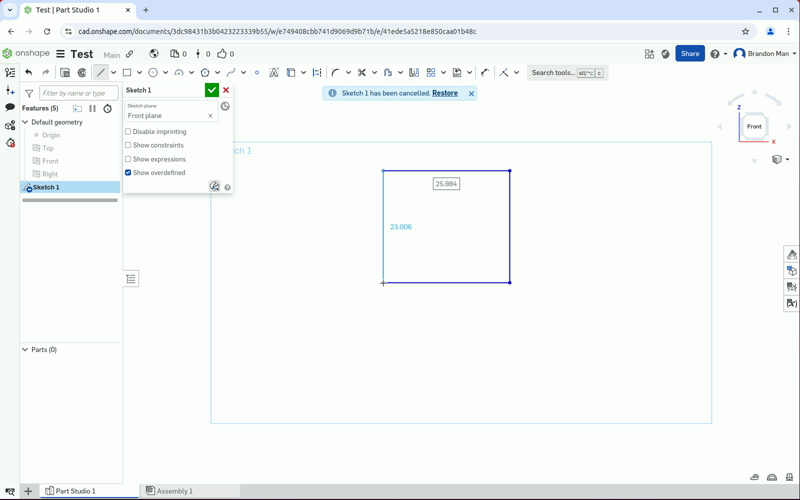
key_up(shift)
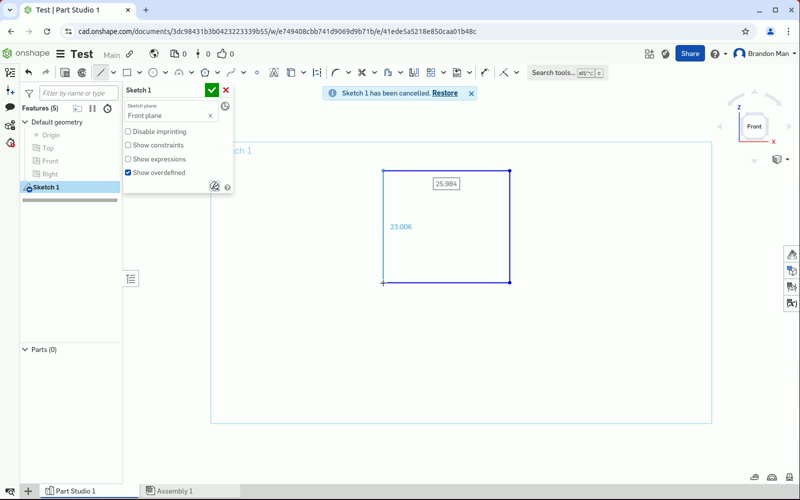
click(383, 282)
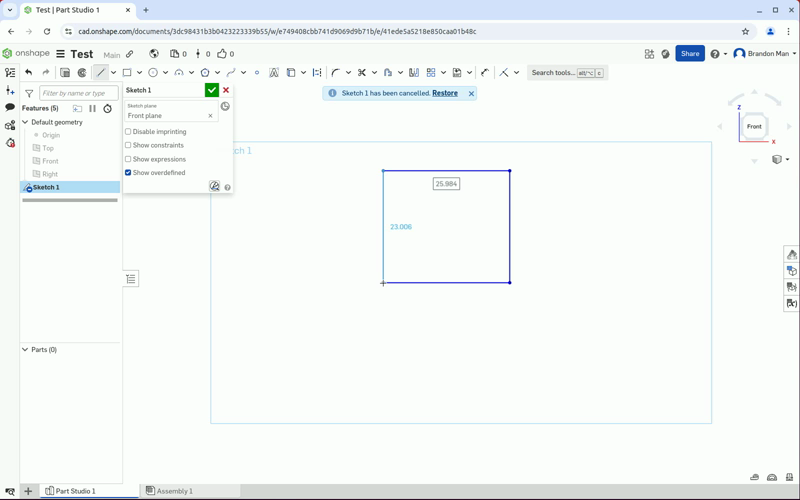
key(esc)
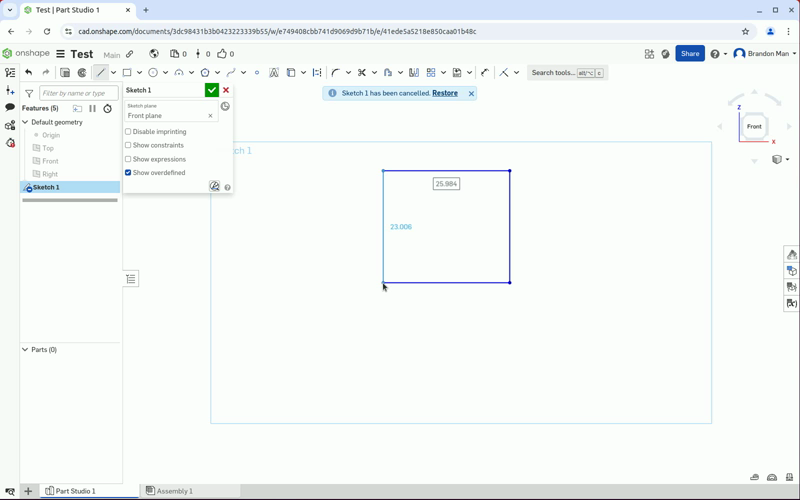
mouse_move(429, 228)
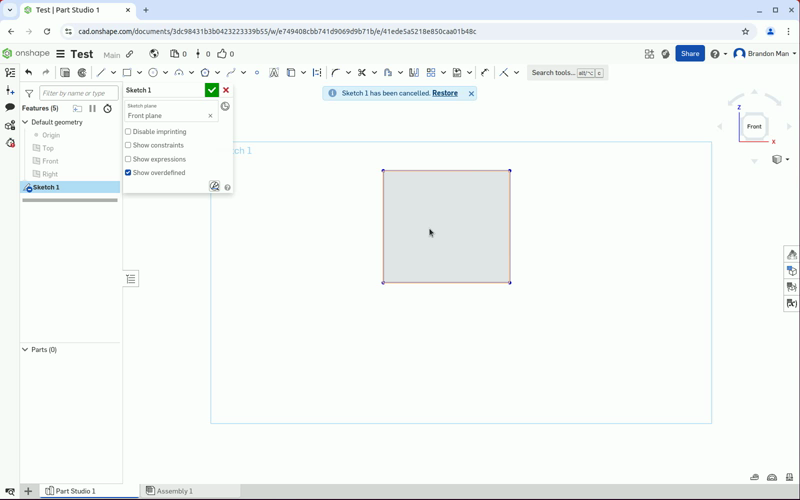
click(429, 228)
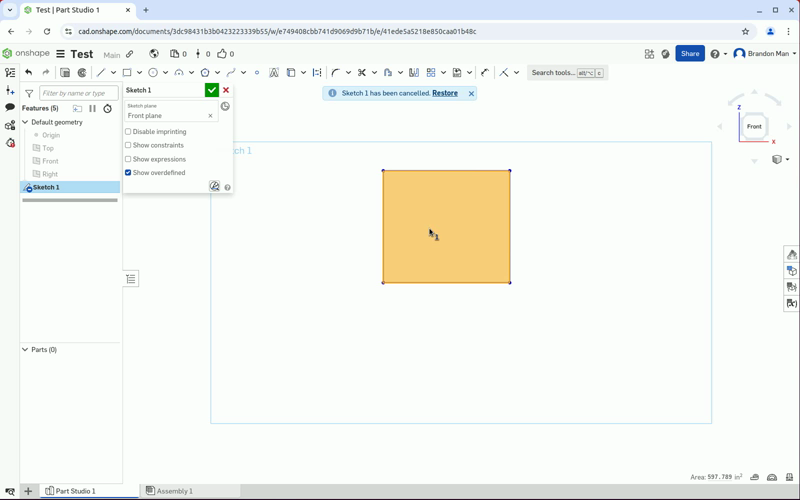
mouse_move(73, 352)
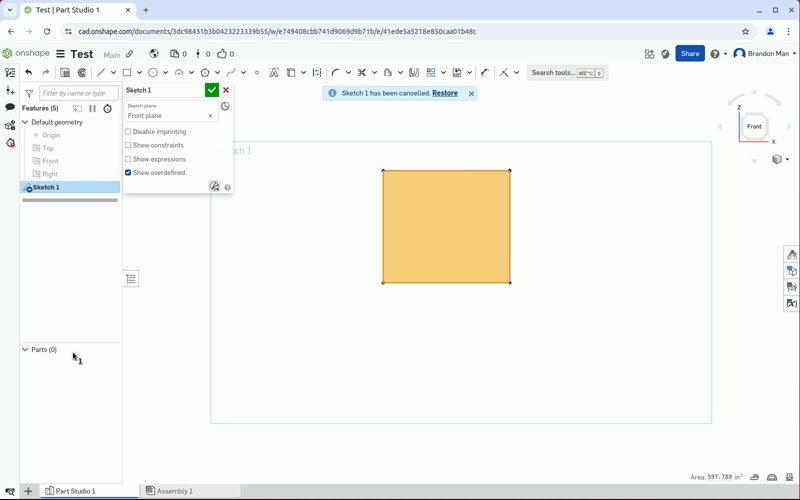
key(shift+y)
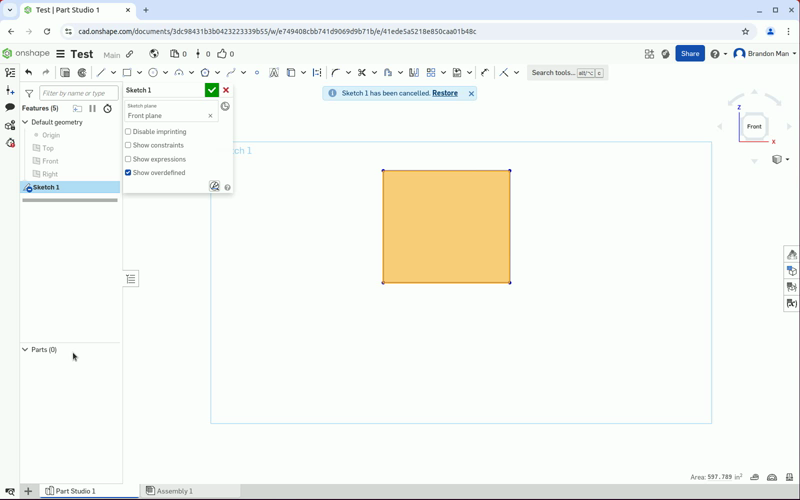
key(shift+e)
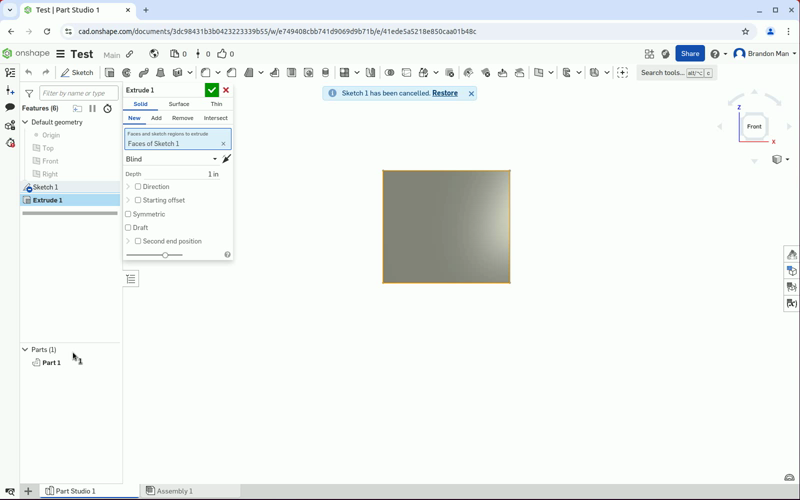
mouse_move(143, 106)
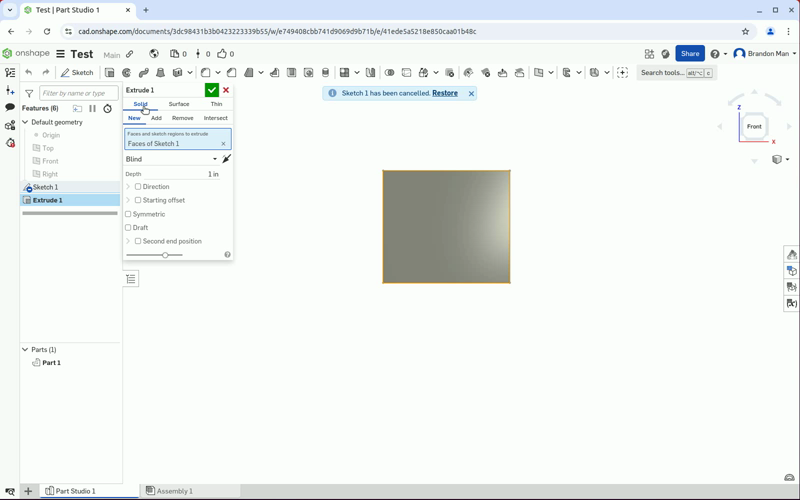
click(143, 106)
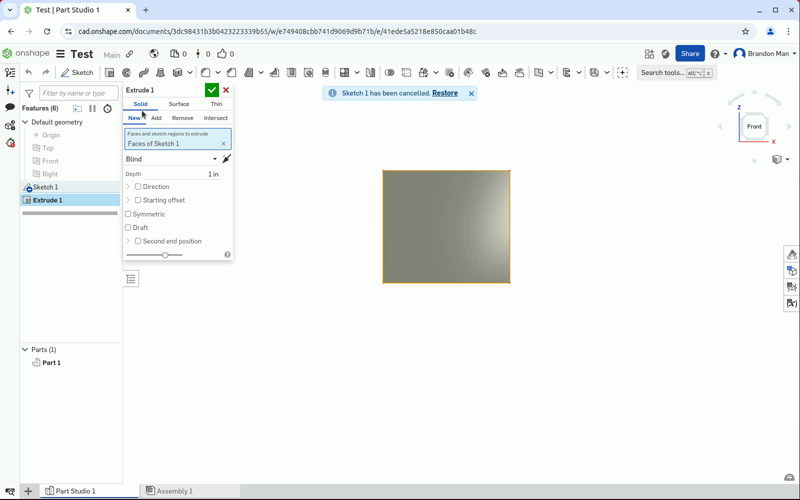
mouse_move(137, 120)
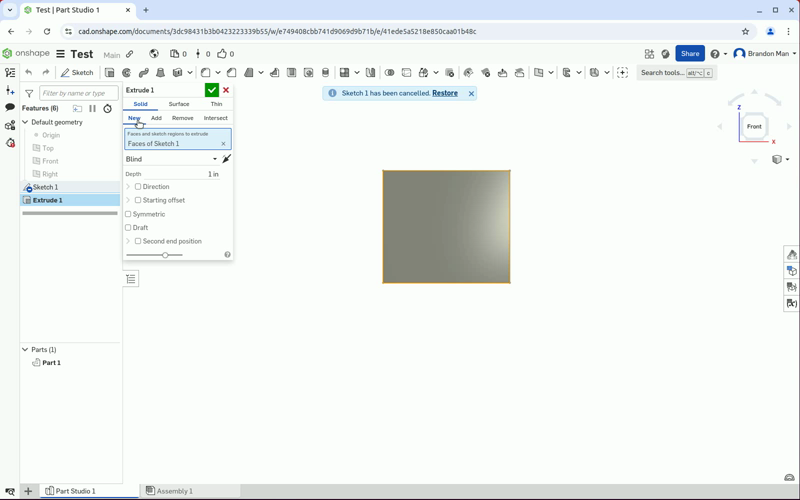
click(137, 120)
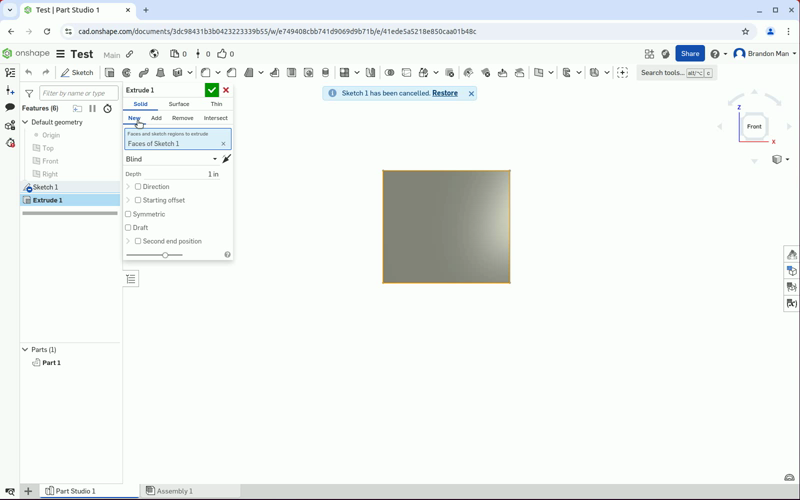
key(tab, 4)
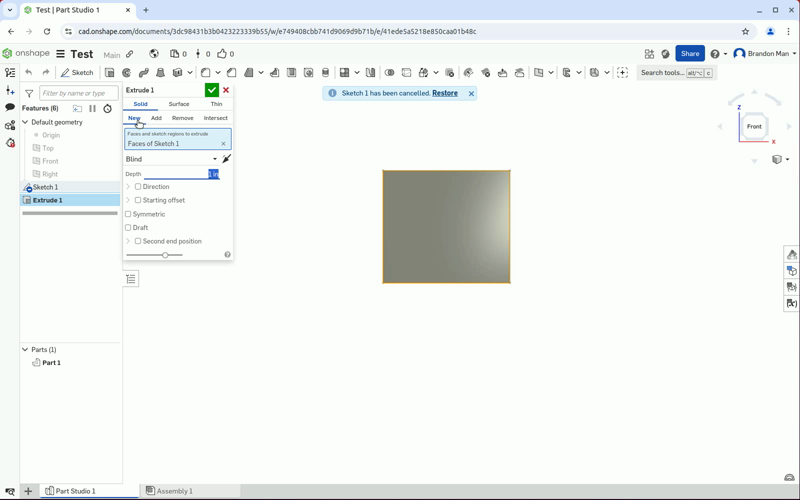
text(2.648)
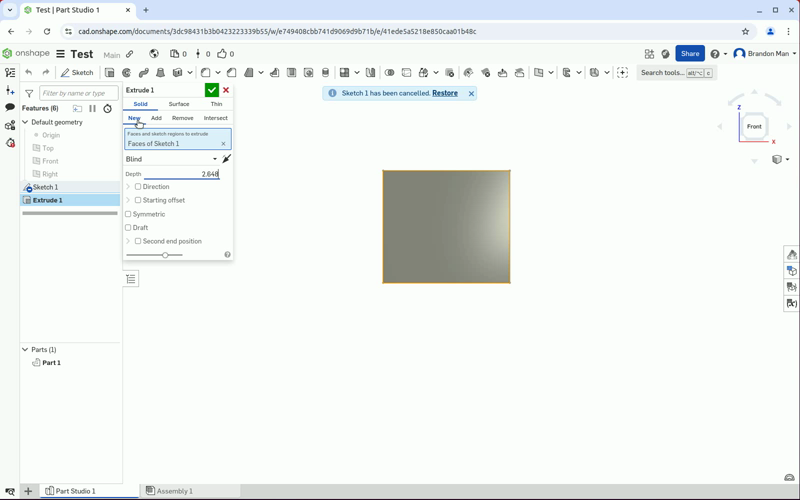
key(enter)
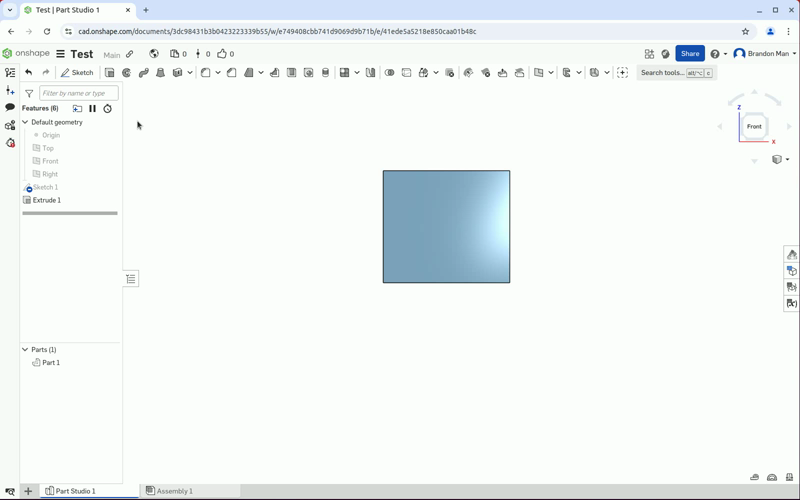
key(shift+h)
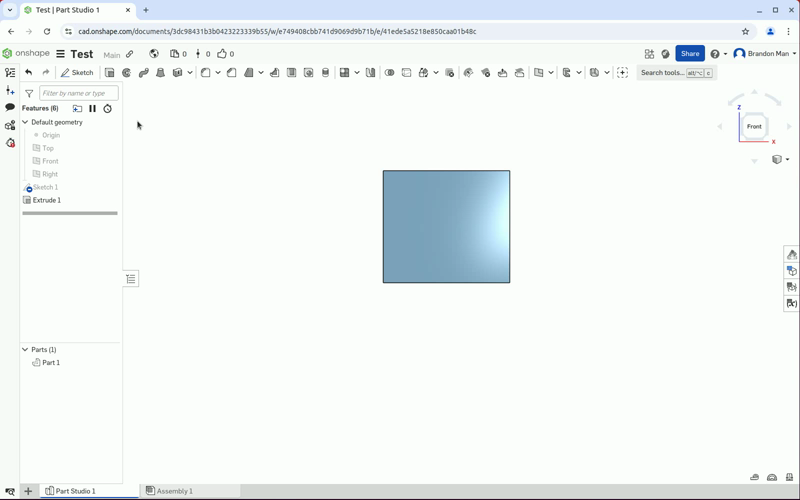
key(shift+h)
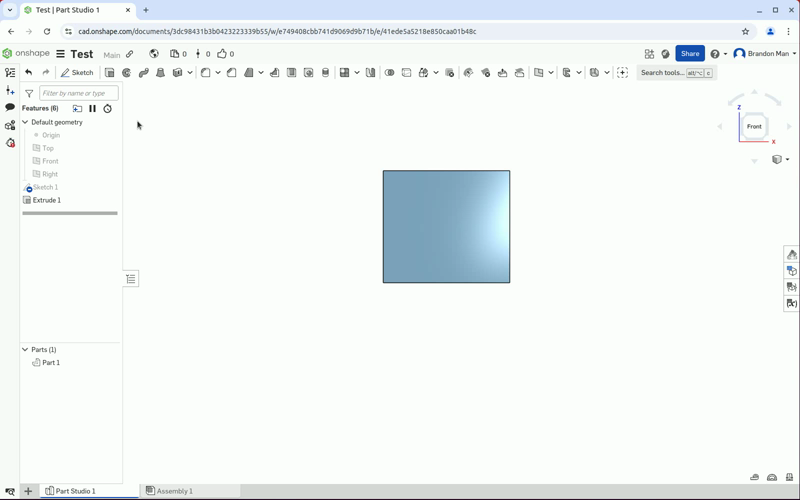
mouse_move(73, 189)
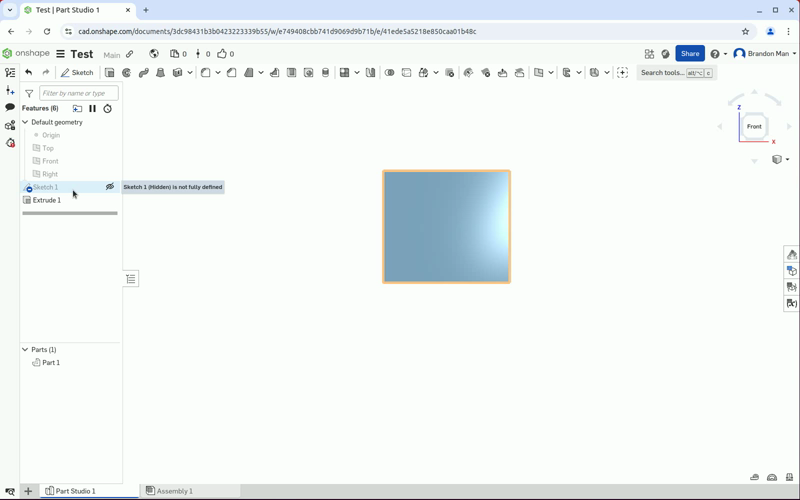
click(73, 189)
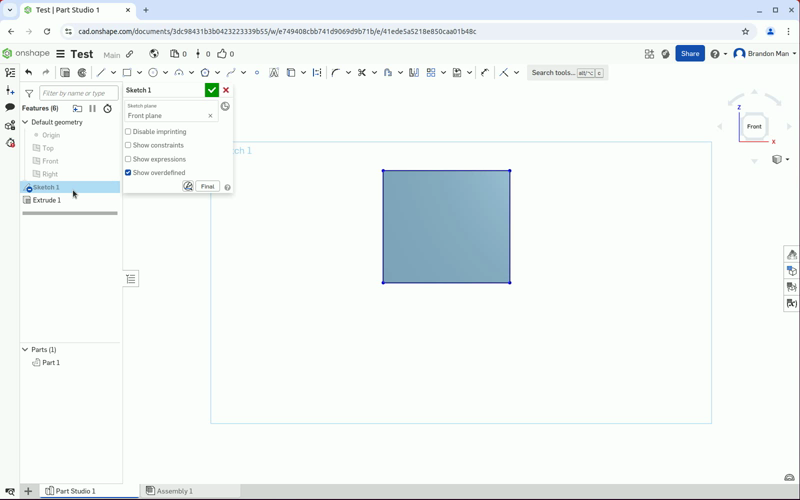
mouse_move(229, 92)
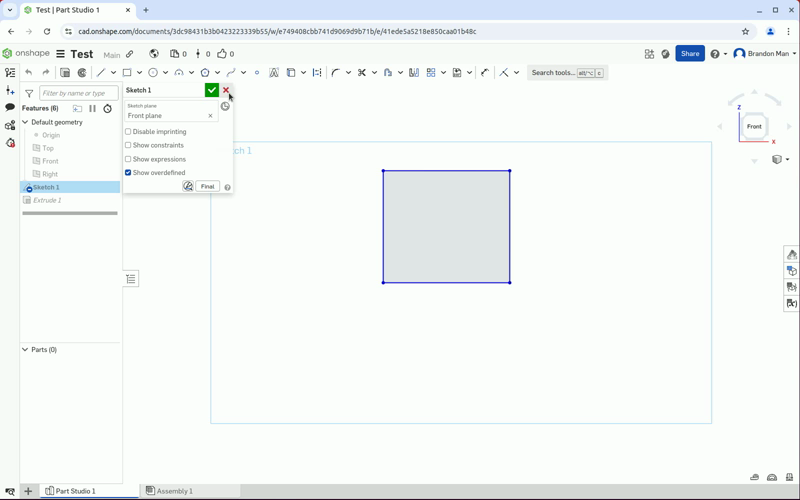
click(229, 92)
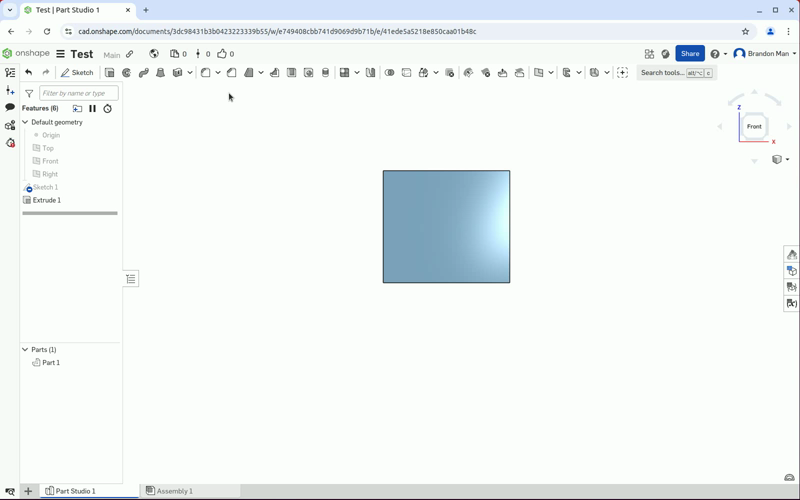
mouse_move(541, 75)
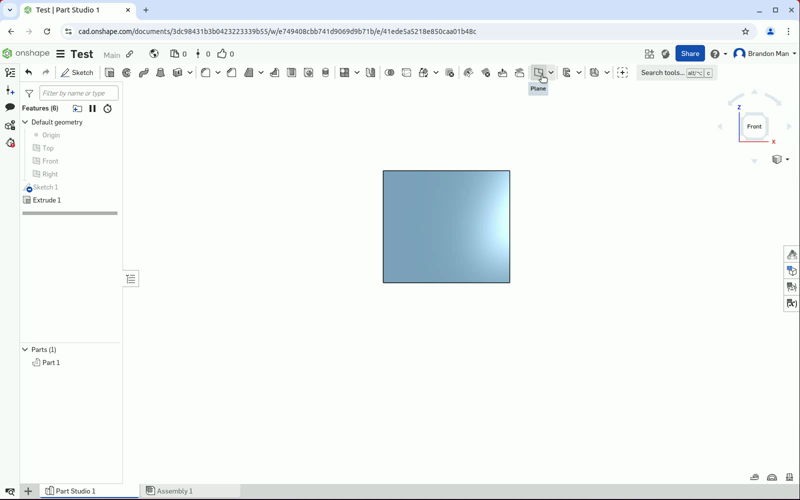
click(541, 75)
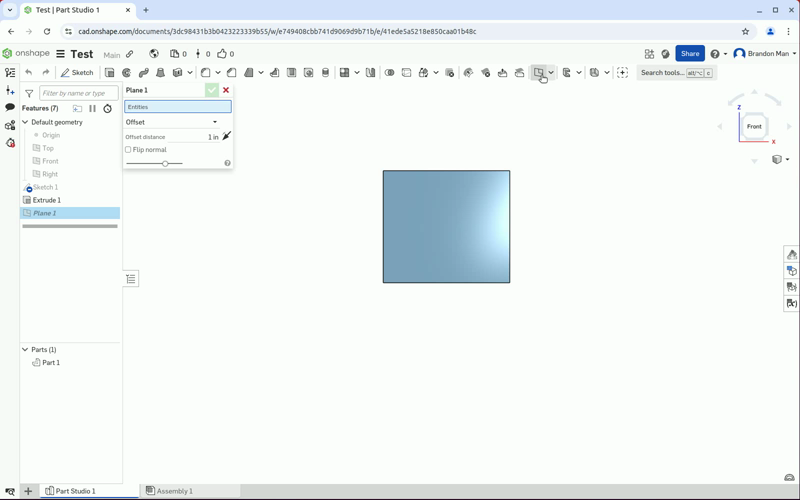
mouse_move(73, 163)
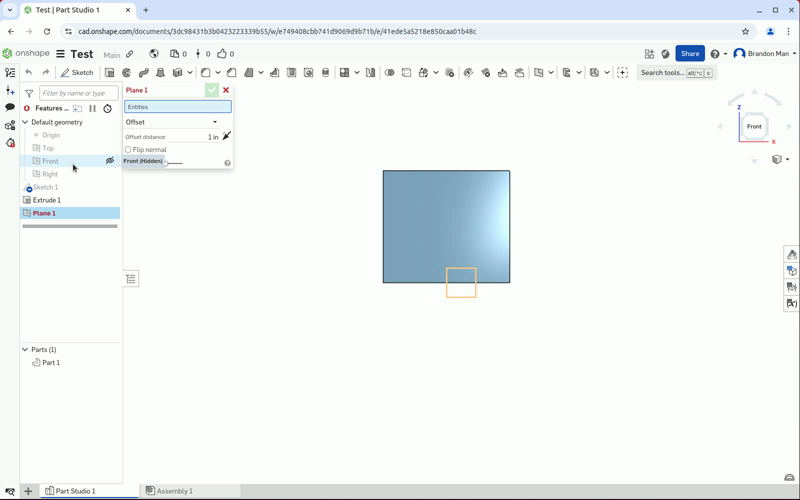
click(73, 163)
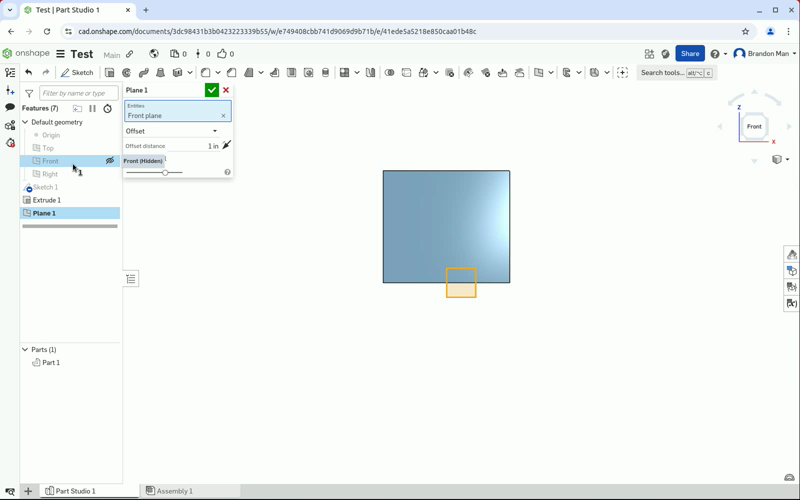
key(tab, 2)
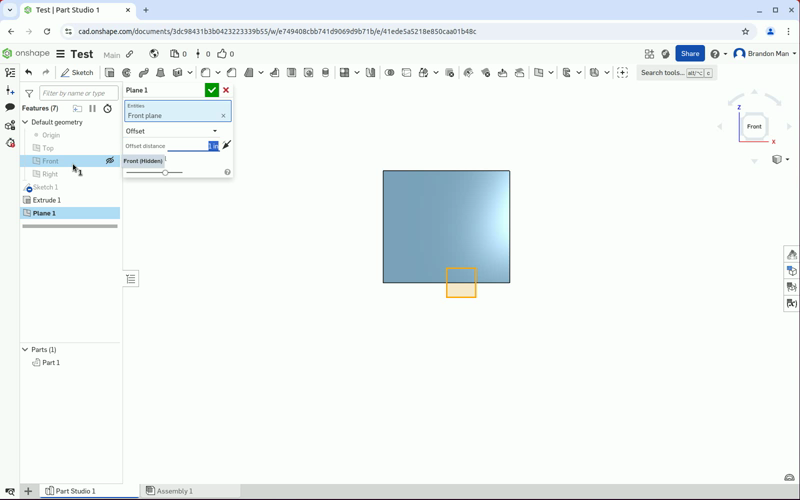
text(2.65)
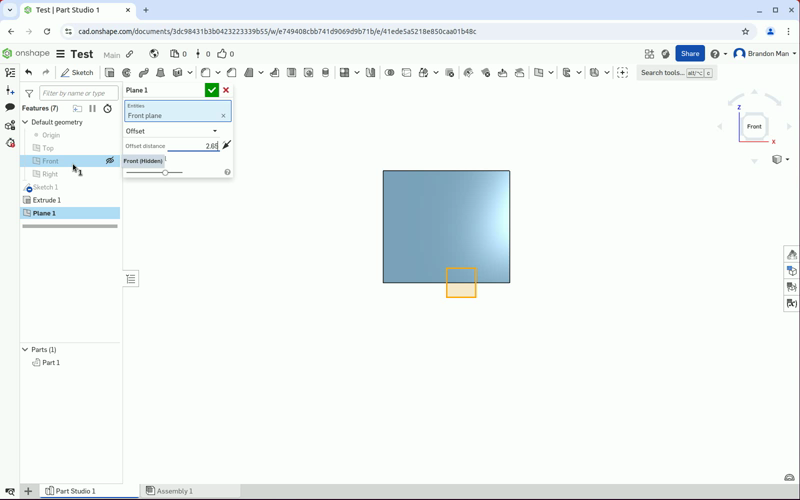
key(enter, 2)
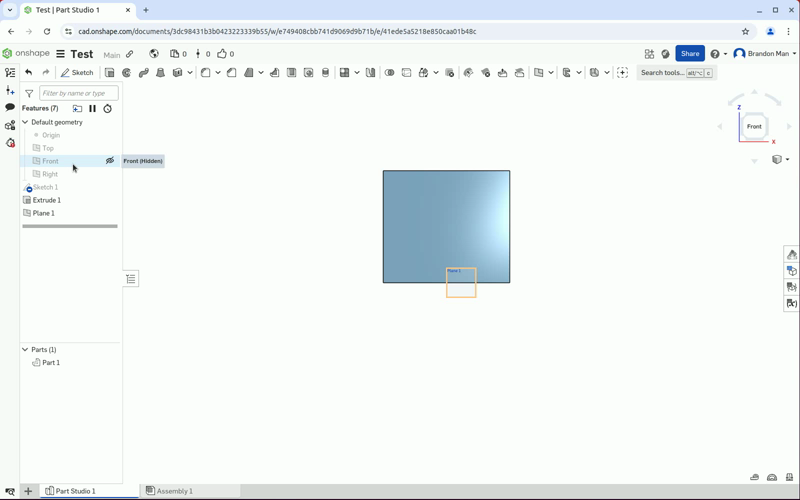
key(shift+s)
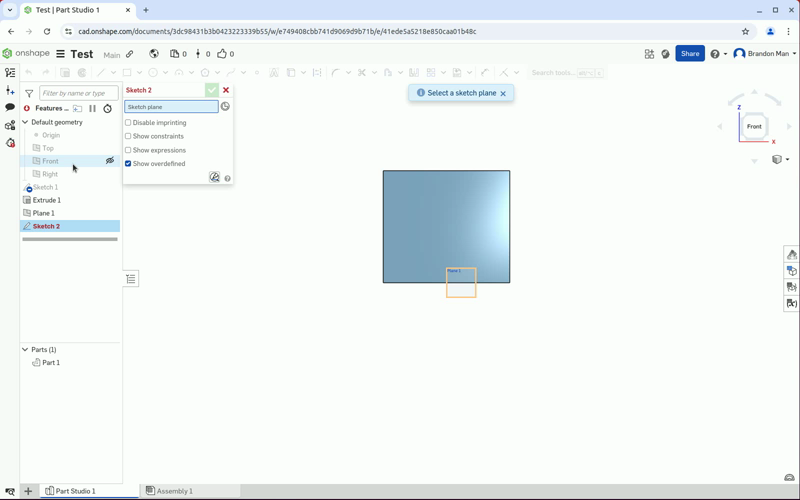
mouse_move(73, 215)
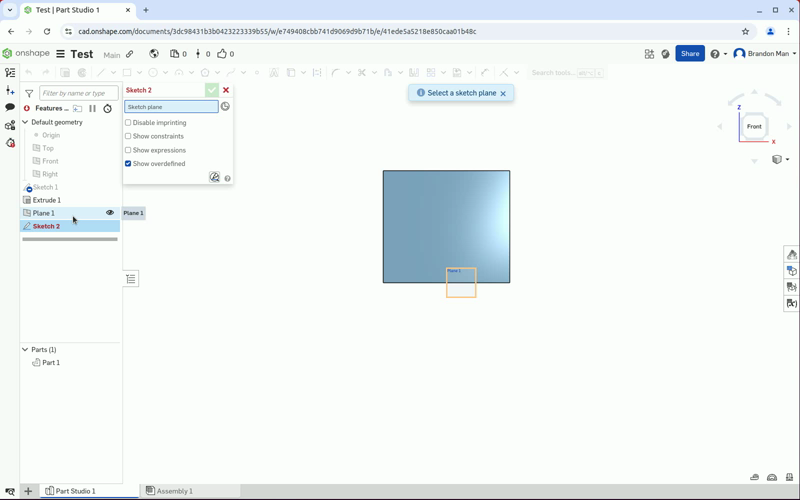
click(73, 215)
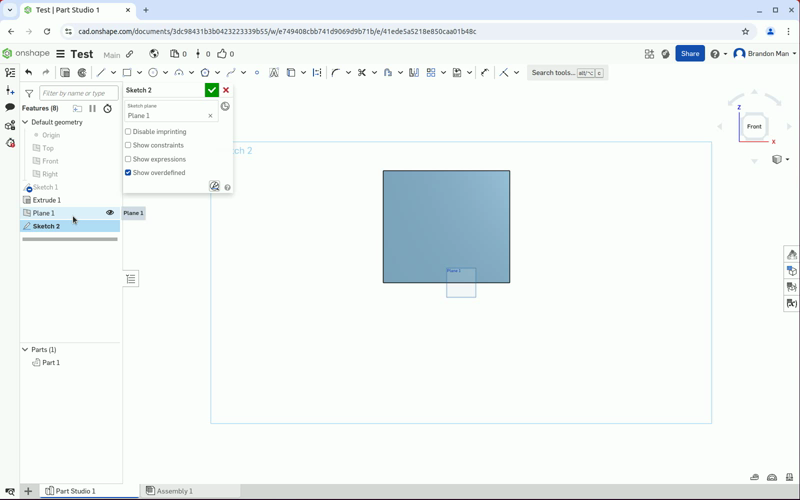
mouse_move(73, 352)
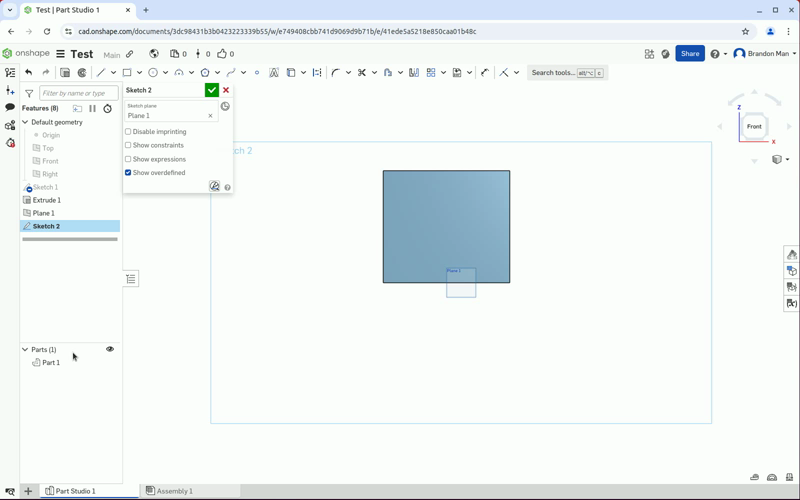
key(y)
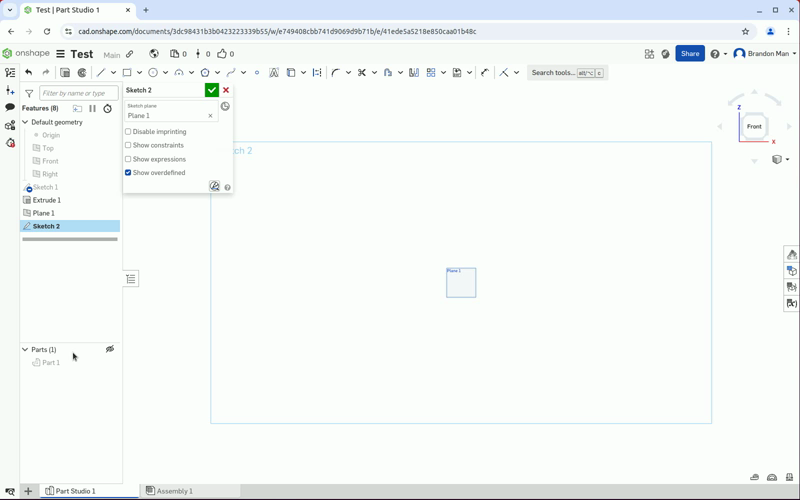
key(l)
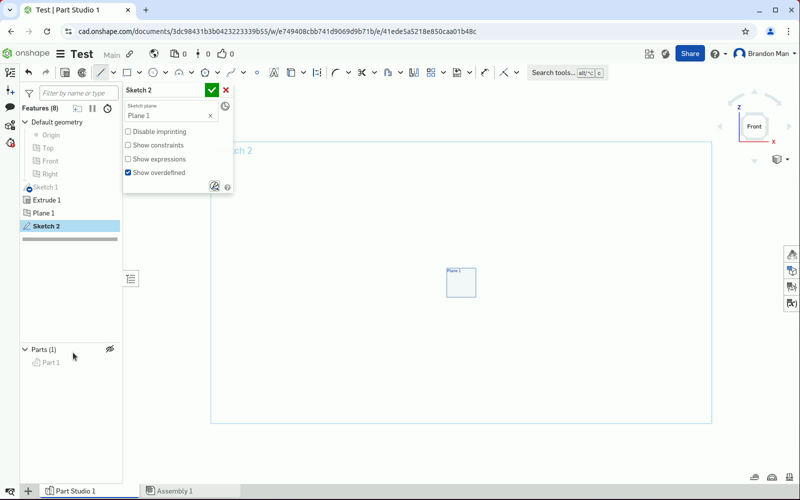
key_down(shift)
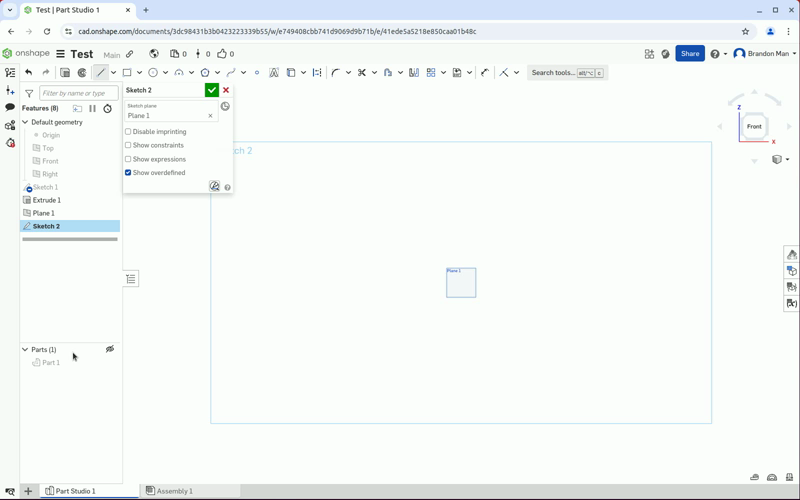
mouse_move(383, 282)
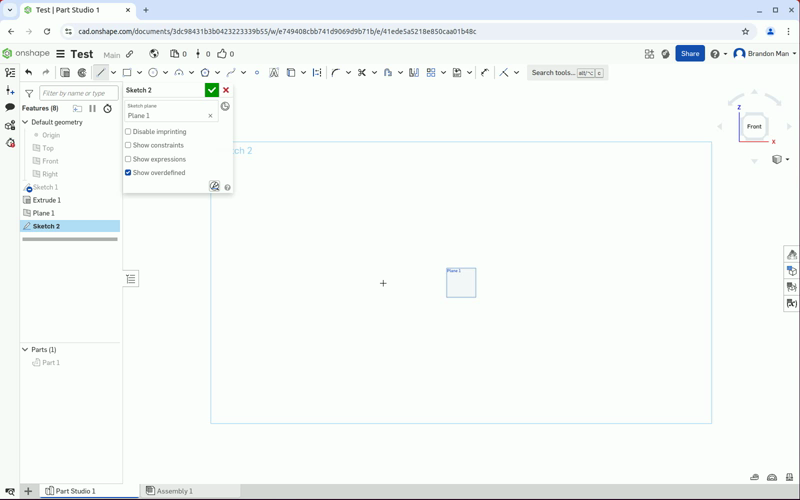
click(383, 282)
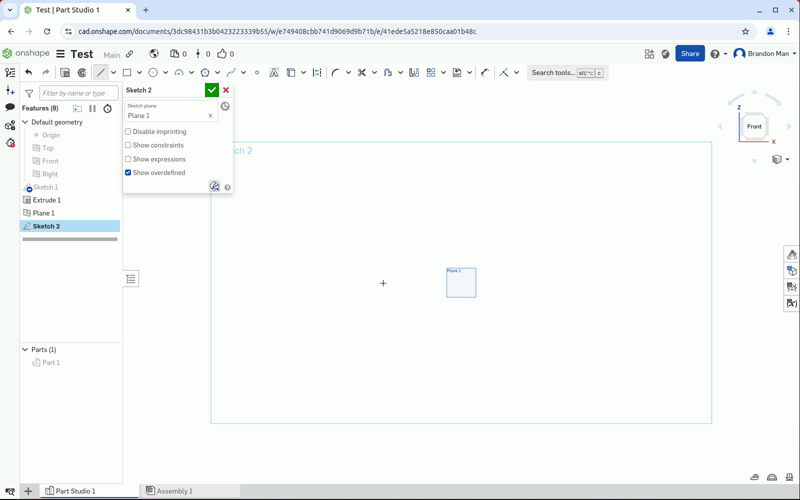
key_up(shift)
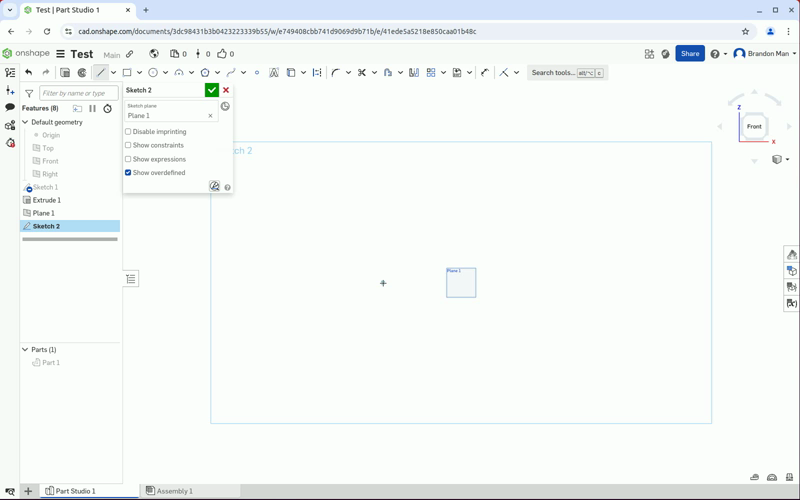
key_down(shift)
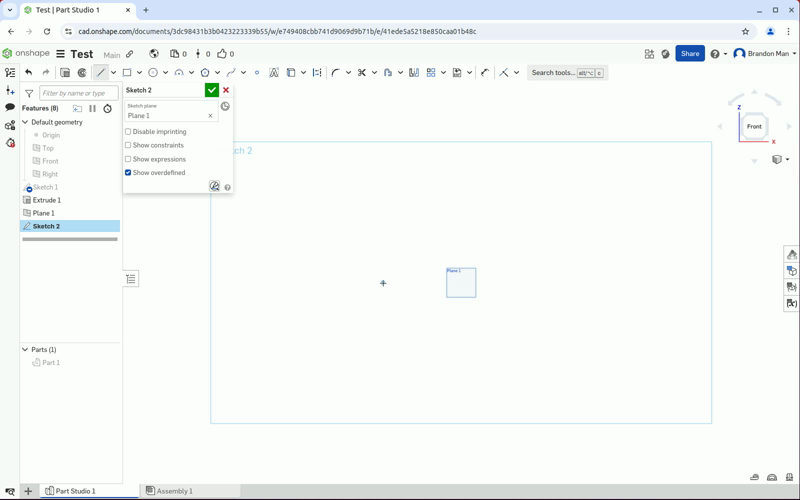
mouse_move(413, 282)
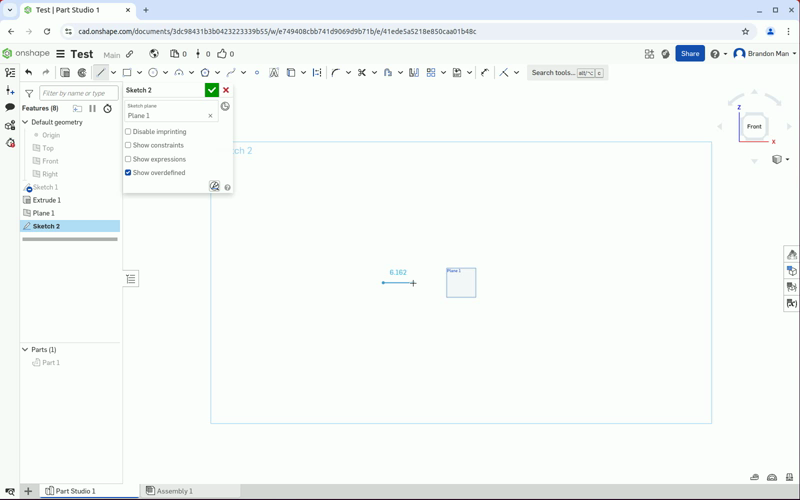
mouse_move(402, 282)
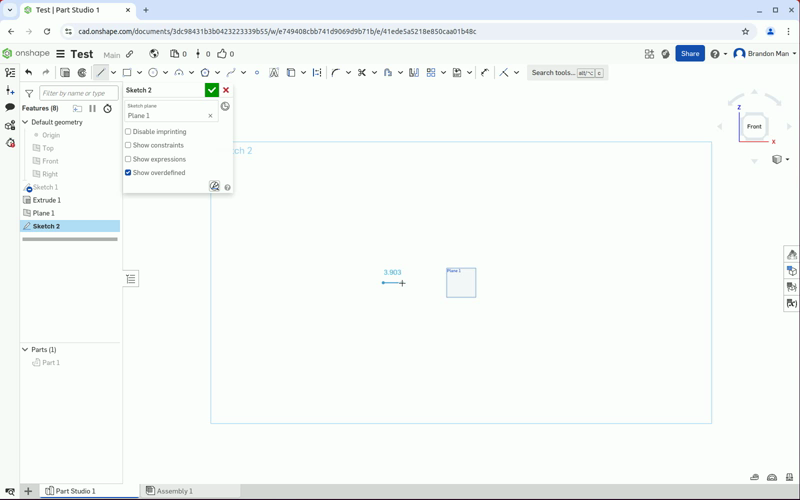
click(402, 282)
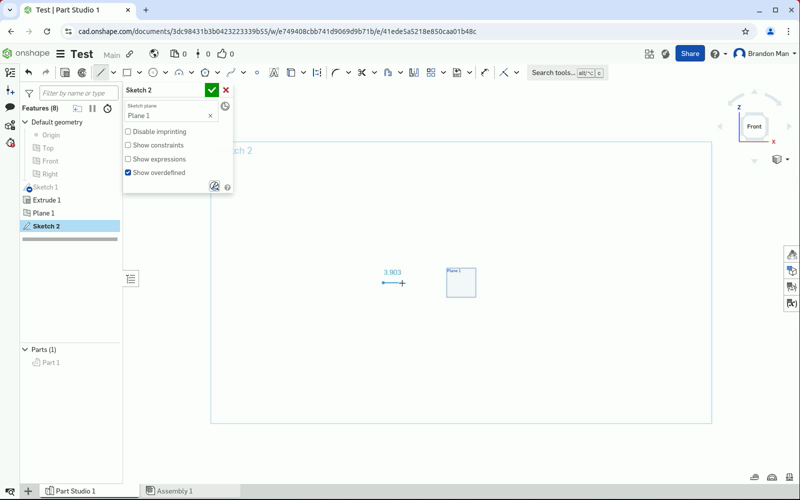
key_up(shift)
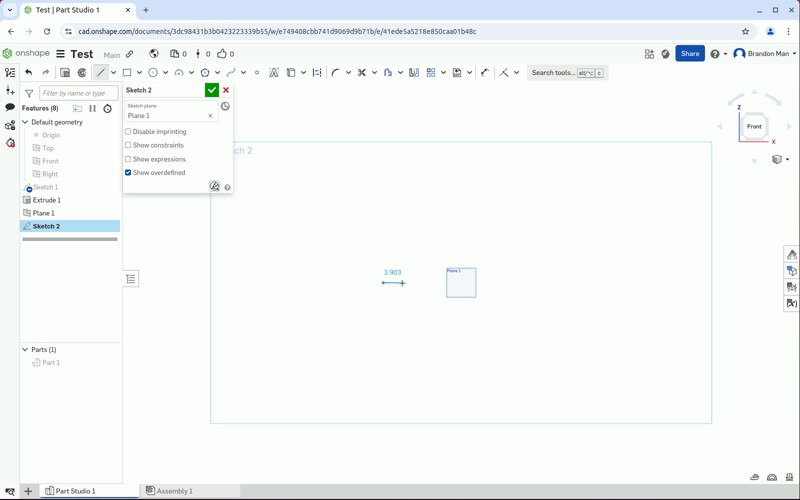
key_down(shift)
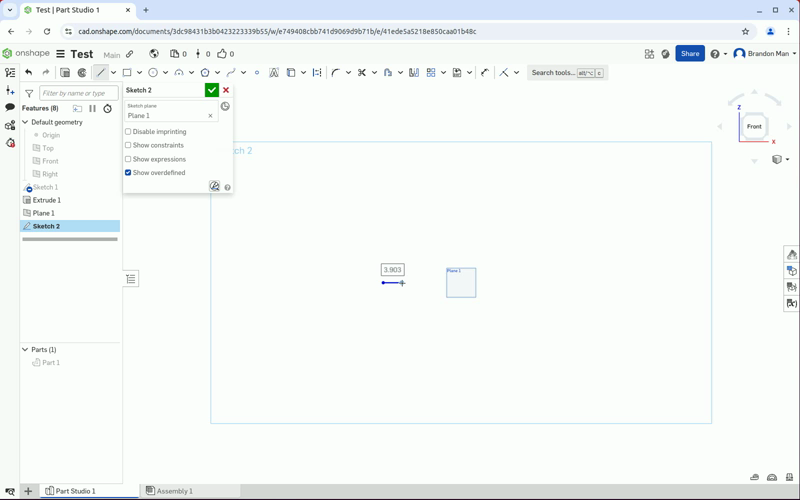
mouse_move(402, 170)
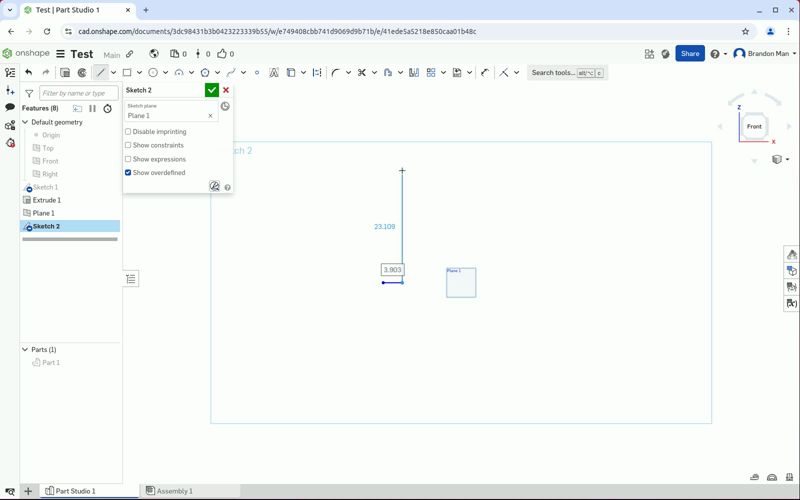
click(402, 170)
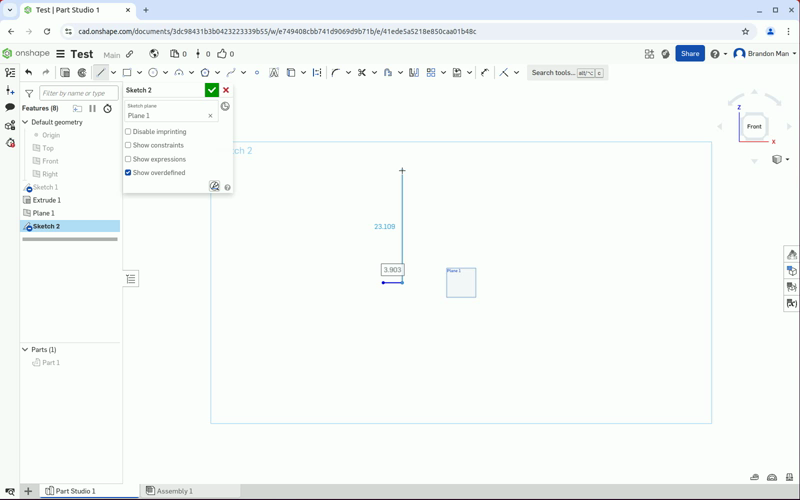
key_up(shift)
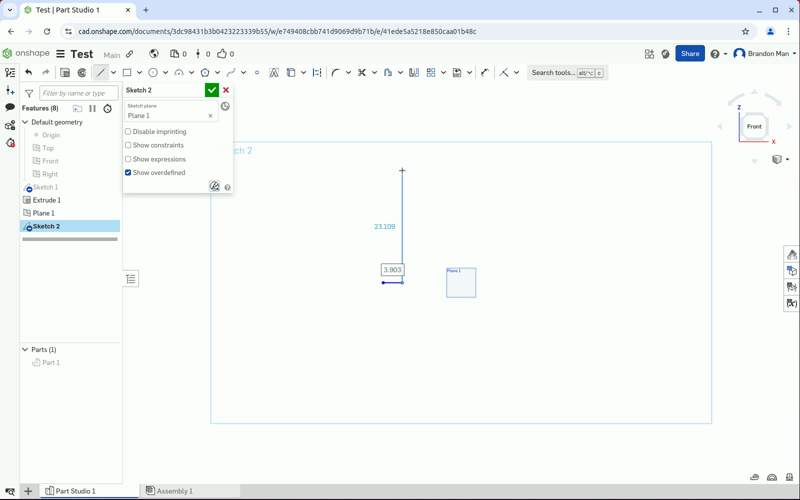
key_down(shift)
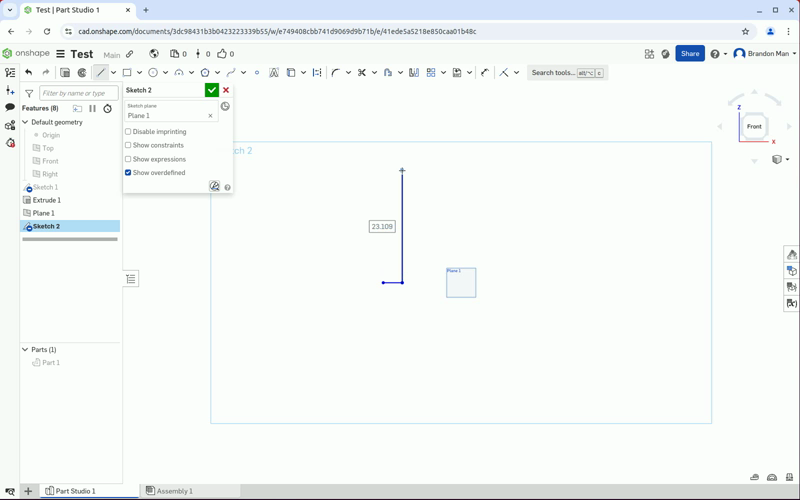
mouse_move(432, 170)
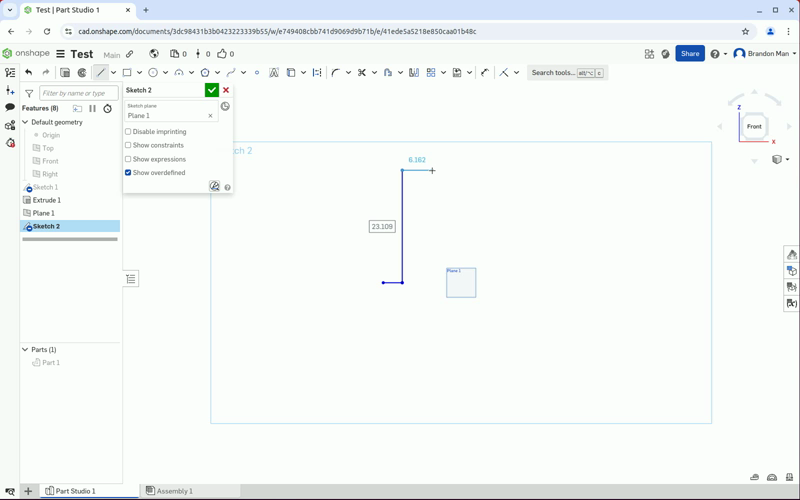
mouse_move(383, 170)
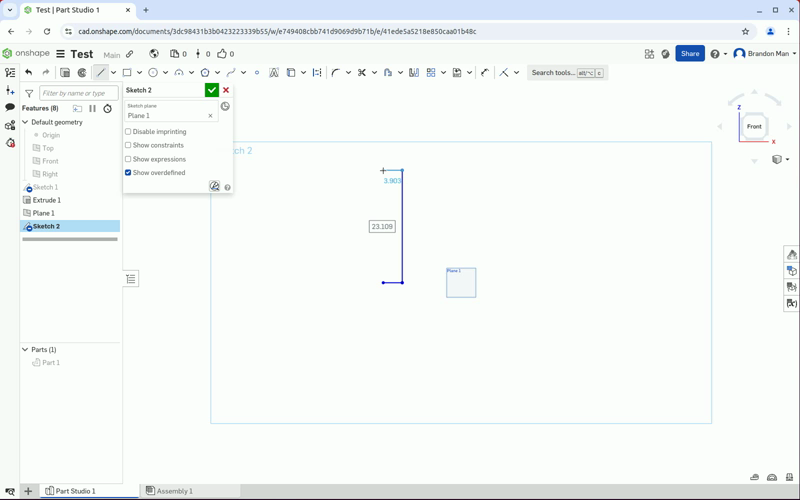
click(383, 170)
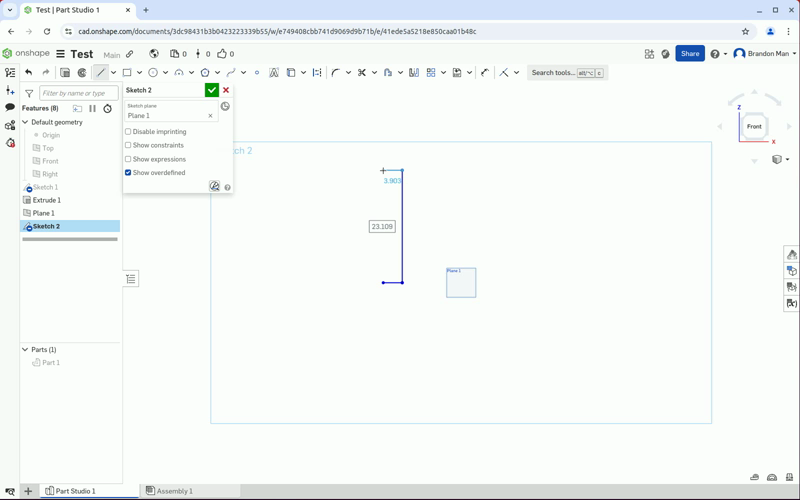
key_up(shift)
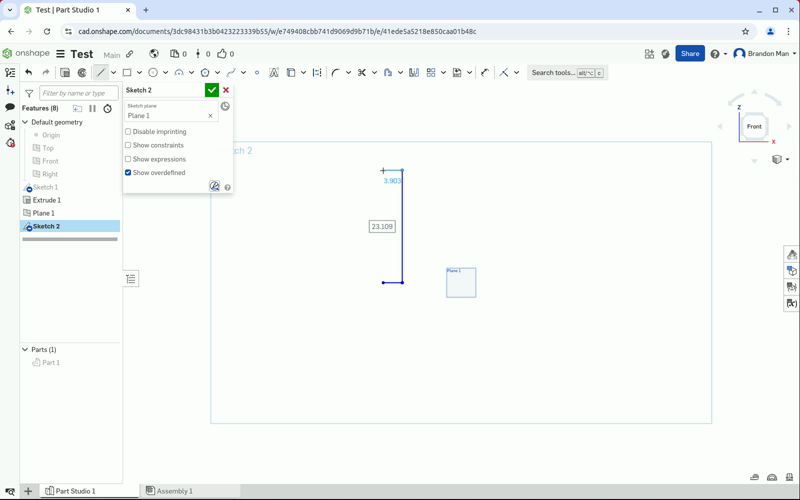
key_down(shift)
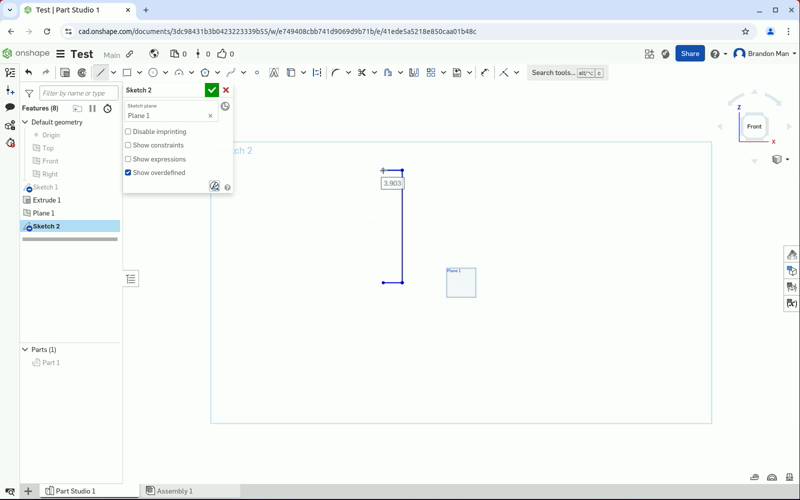
mouse_move(383, 282)
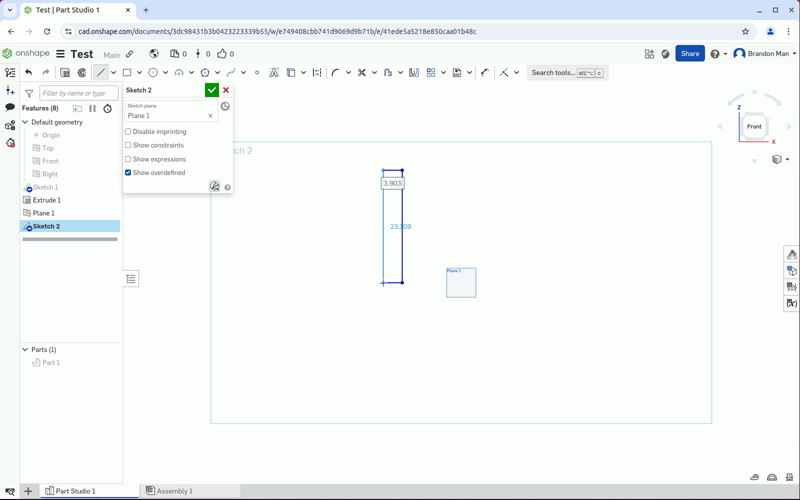
key_up(shift)
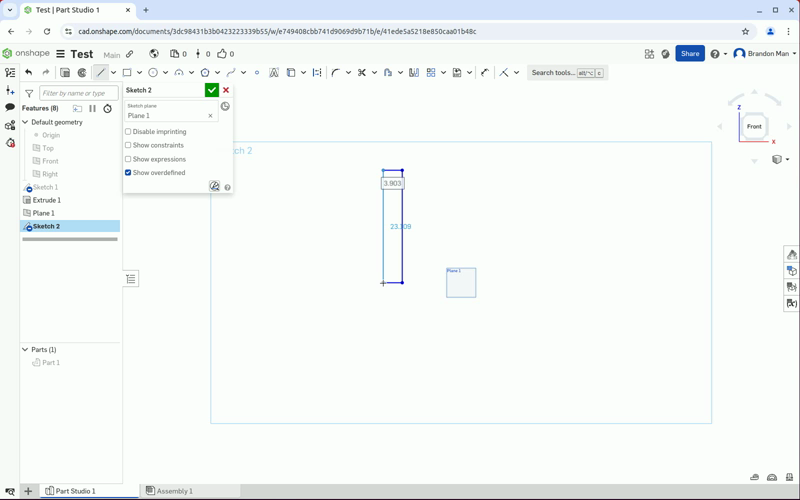
click(383, 282)
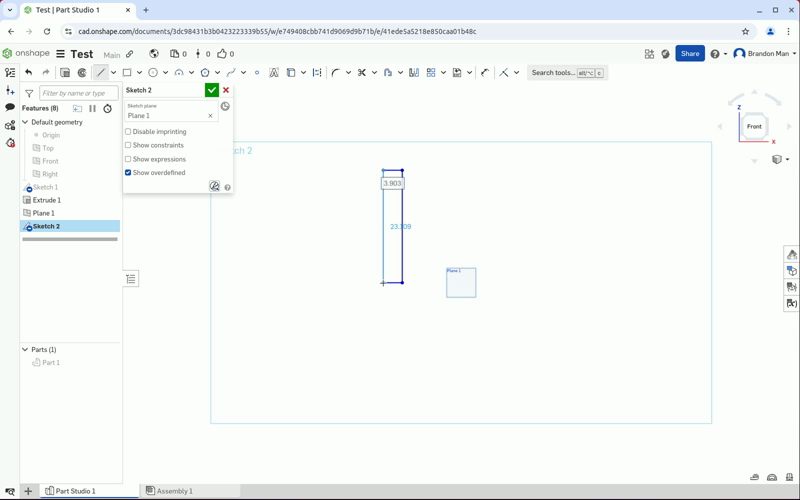
key(esc)
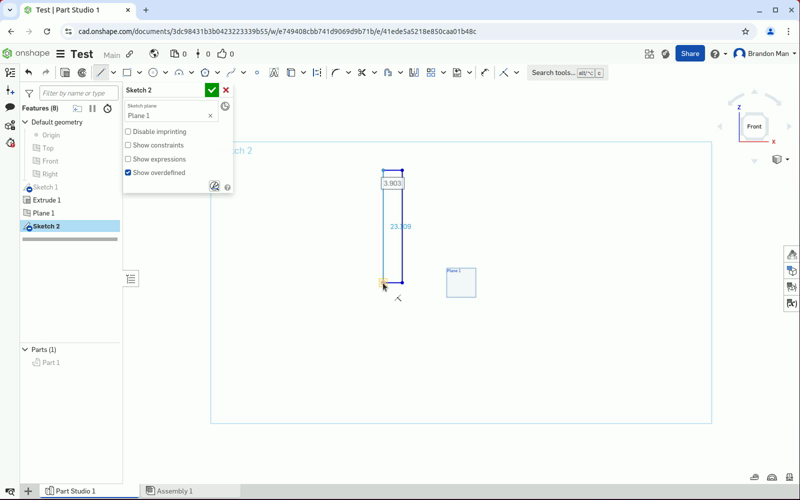
mouse_move(399, 276)
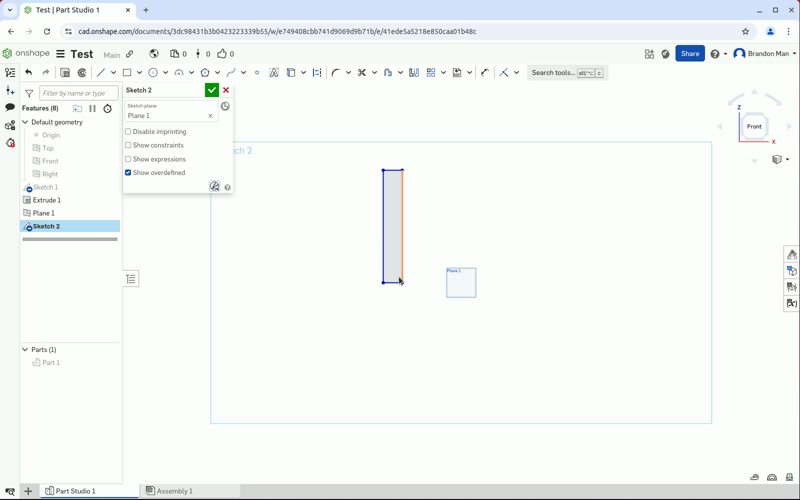
click(399, 276)
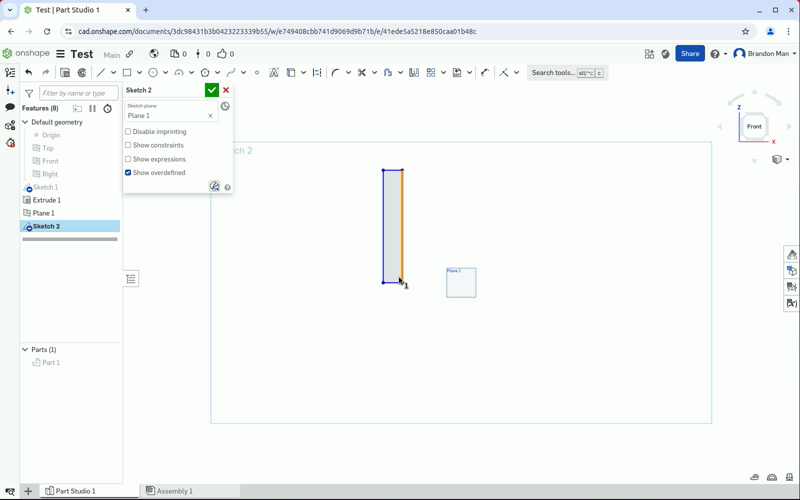
mouse_move(73, 352)
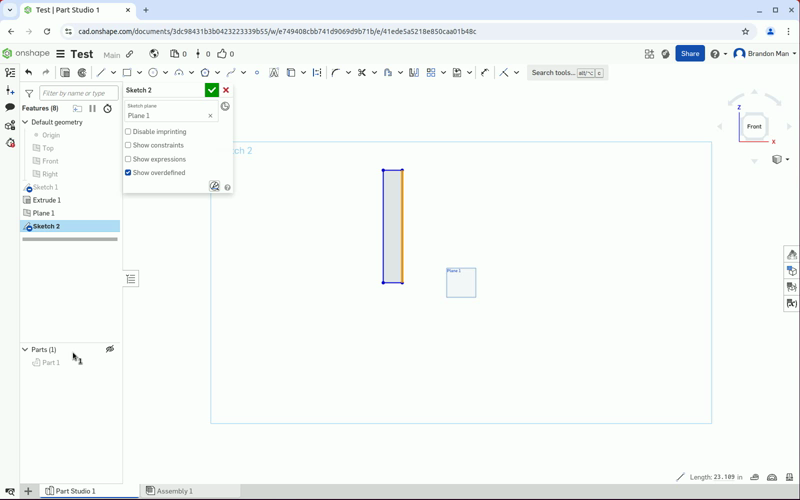
key(shift+y)
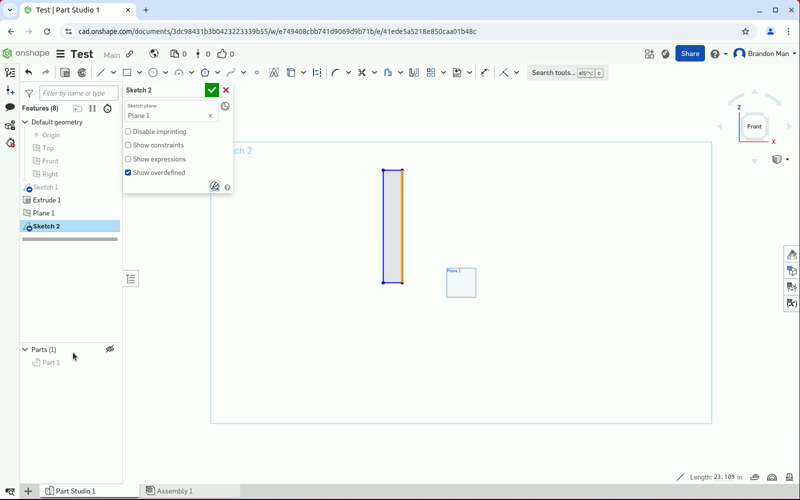
key(shift+e)
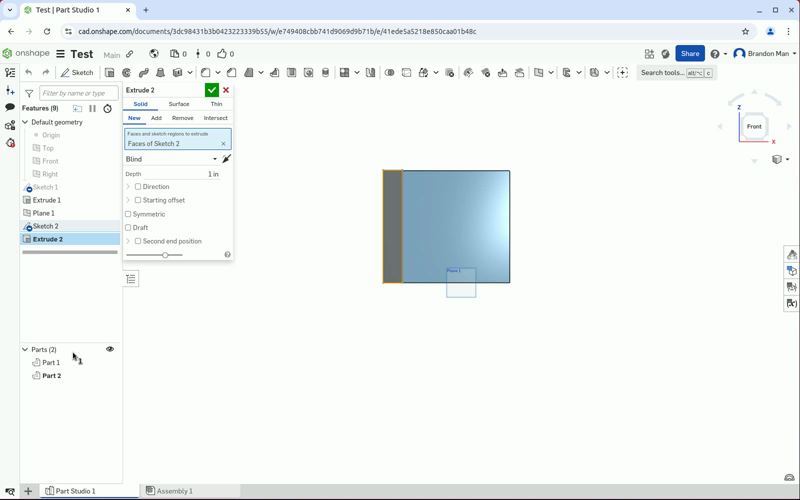
mouse_move(143, 106)
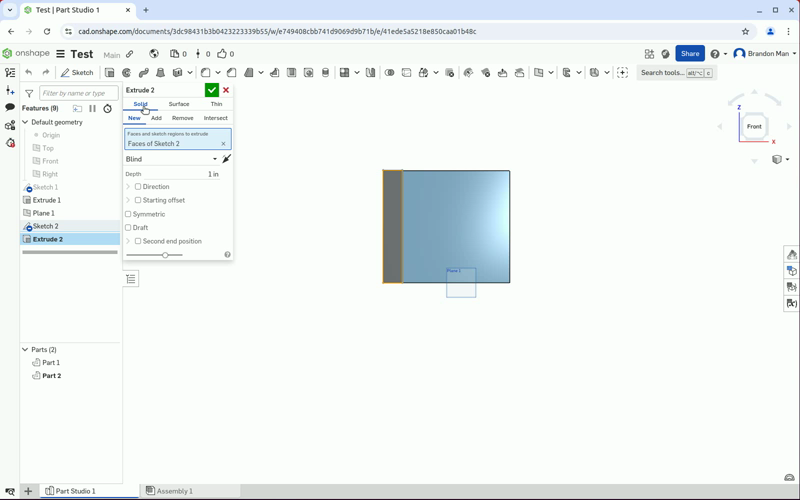
click(143, 106)
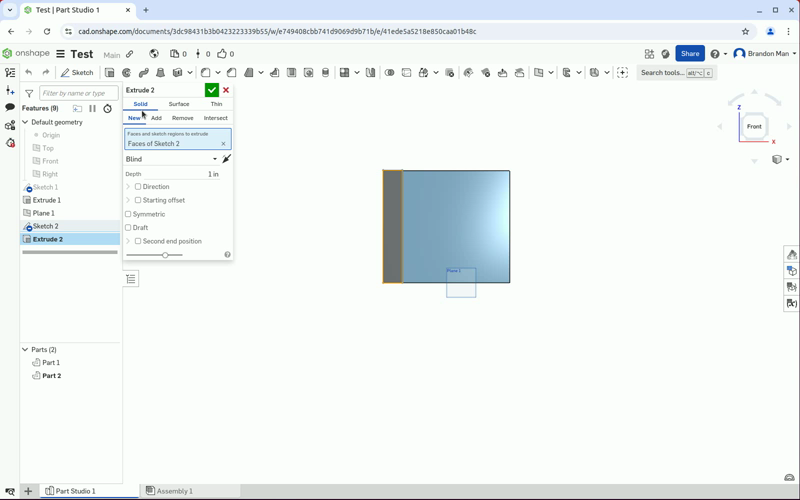
mouse_move(137, 120)
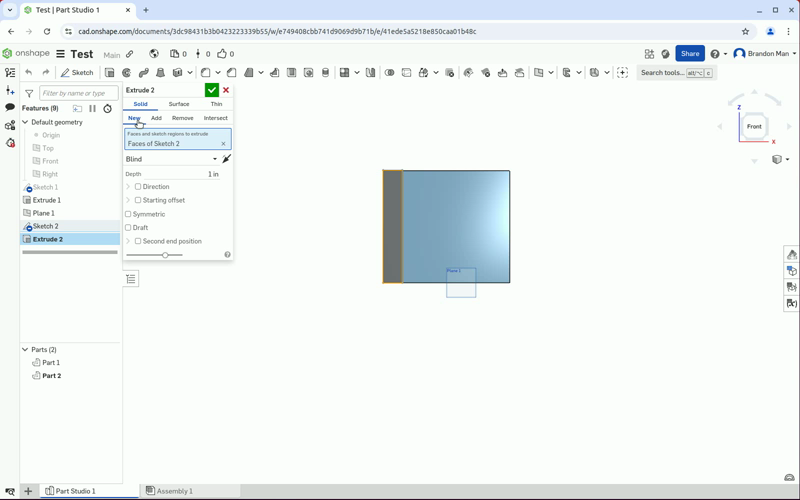
click(137, 120)
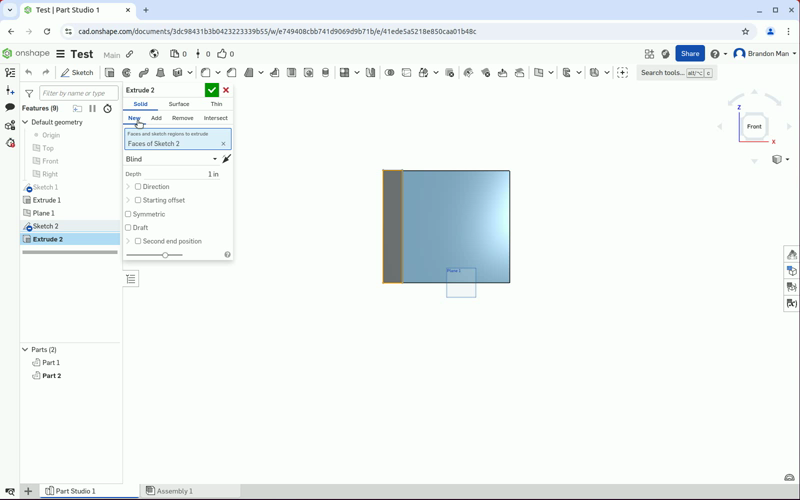
key(tab, 4)
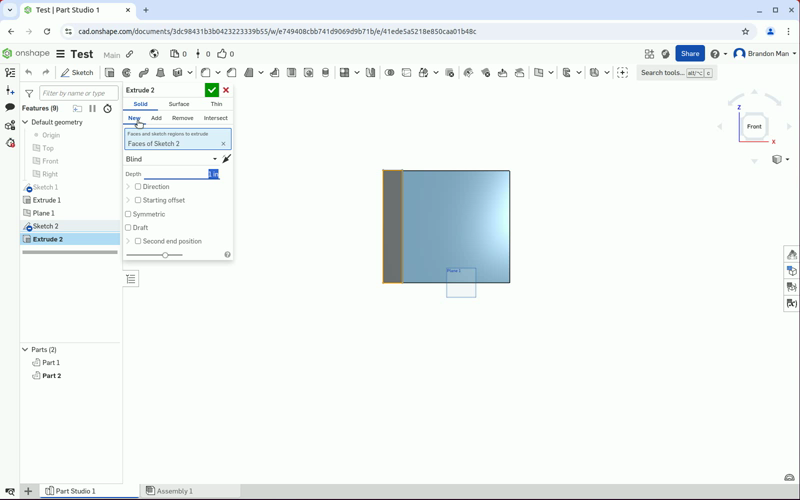
text(13.239)
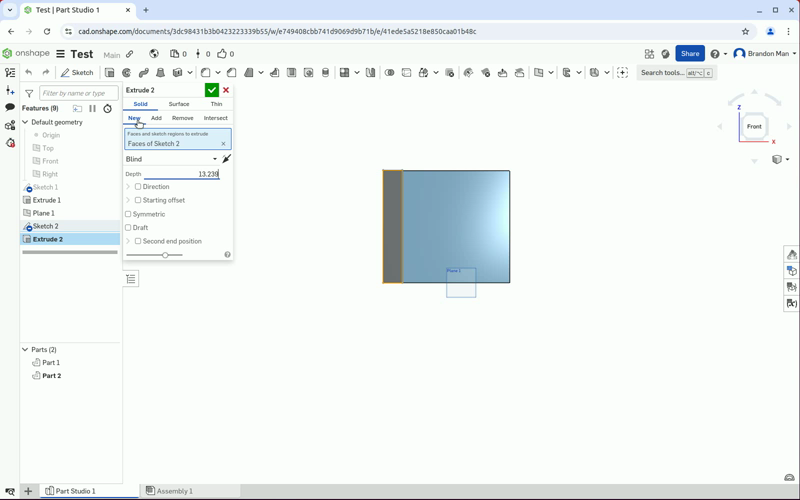
key(enter)
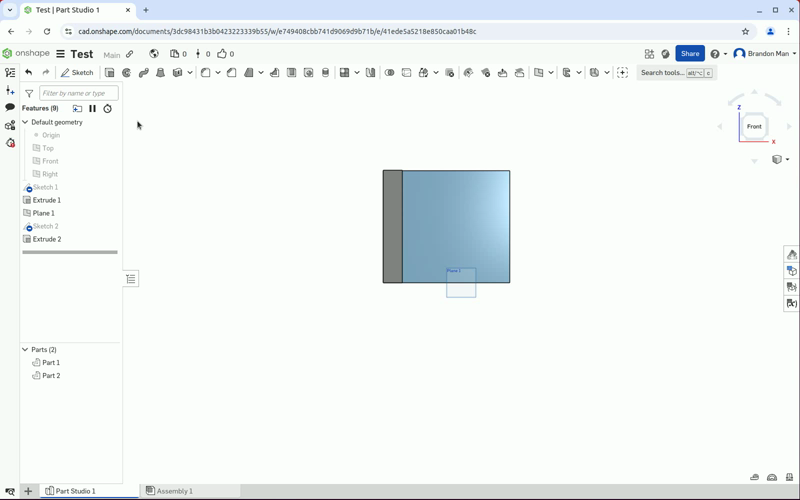
key(shift+h)
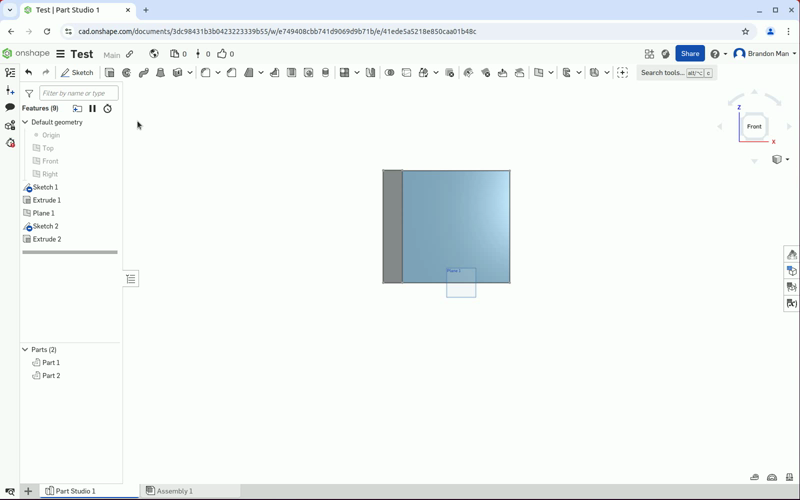
key(shift+h)
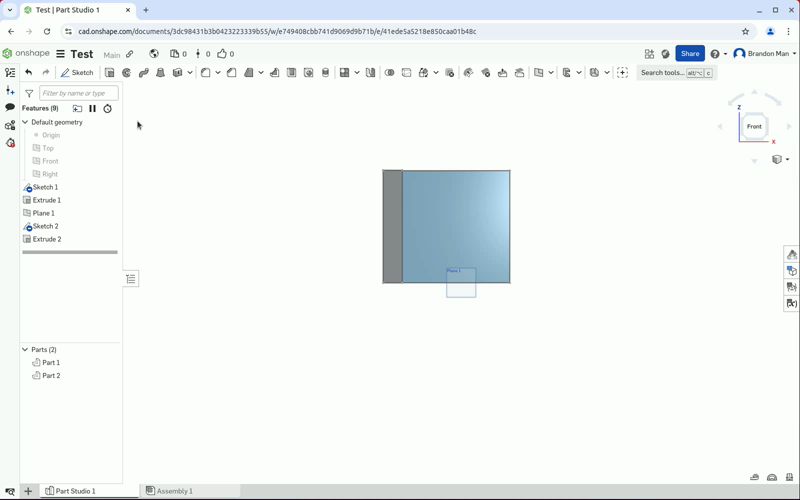
key(shift+7)
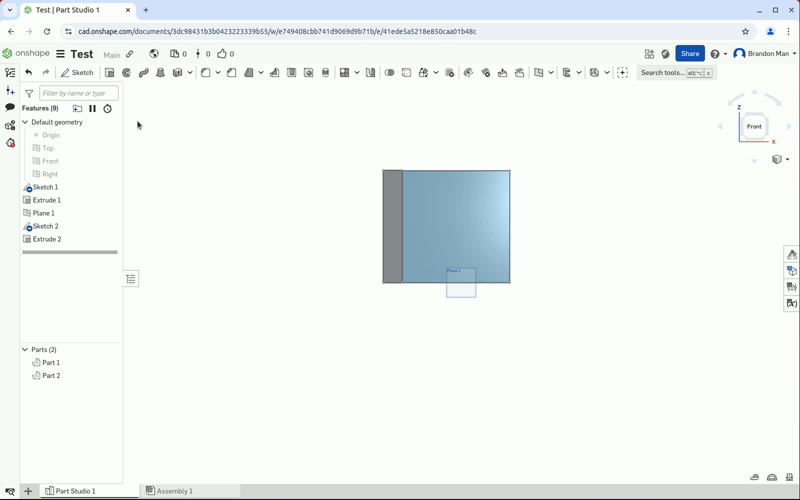
key(left, 2)
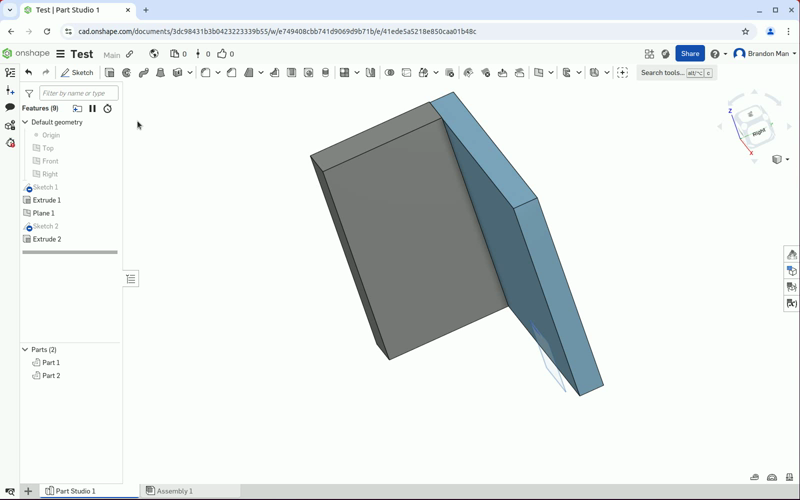
key(down, 2)
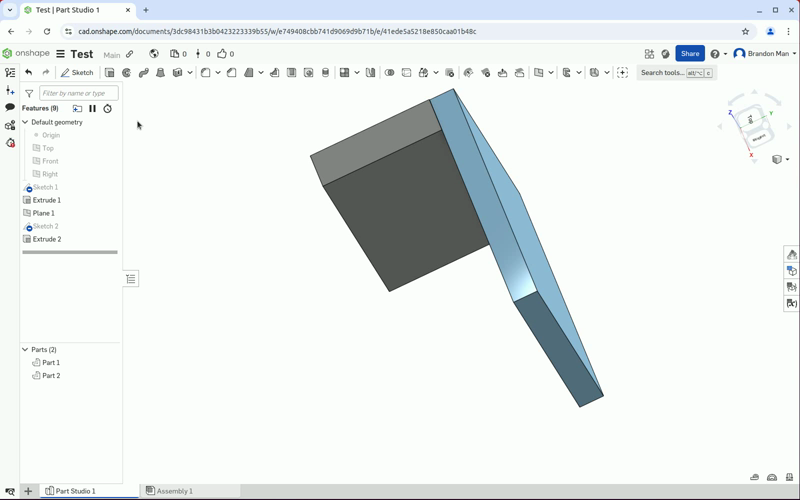
key(up, 2)
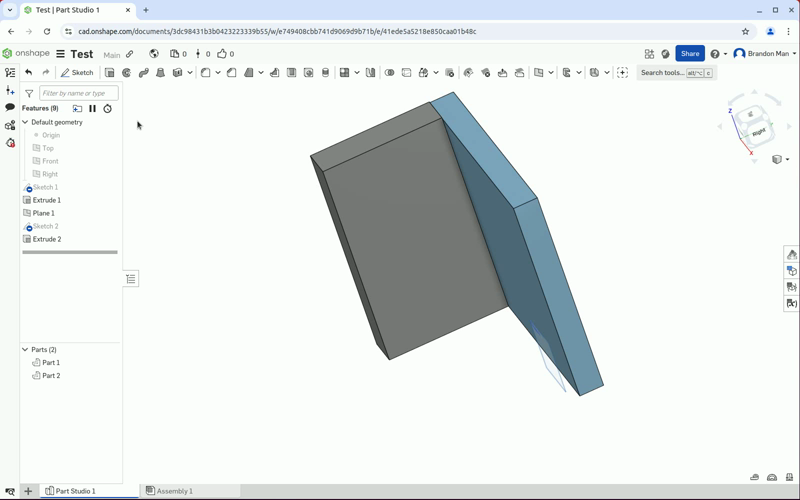
key(right, 2)
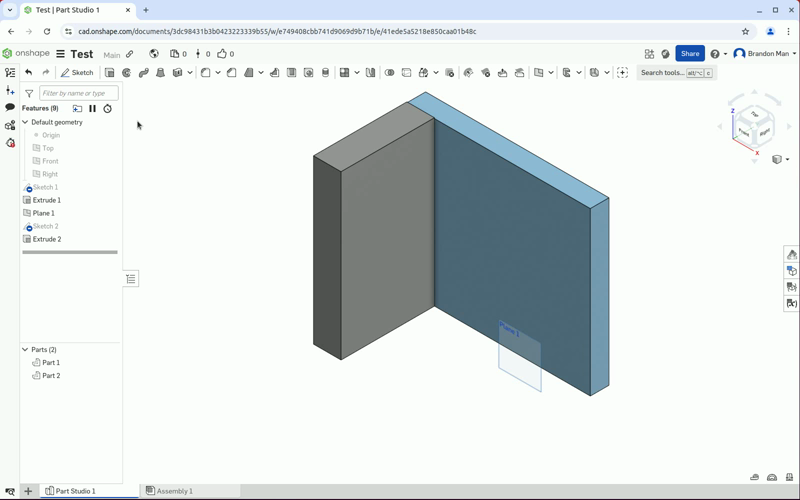
mouse_move(73, 189)
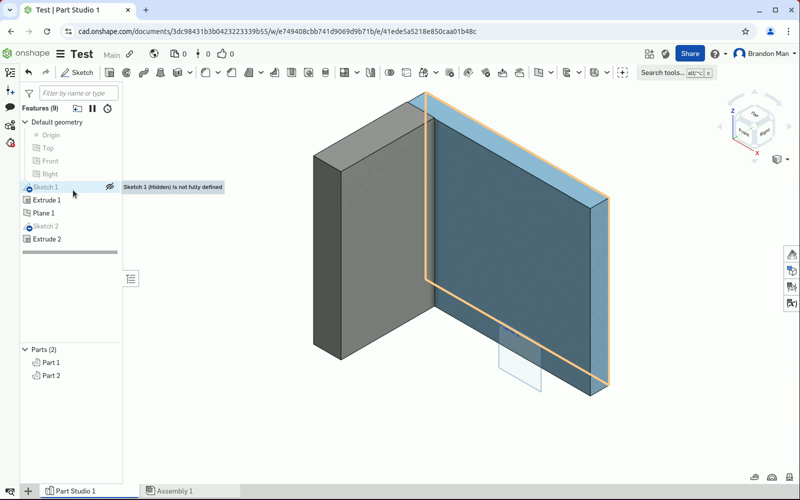
click(73, 189)